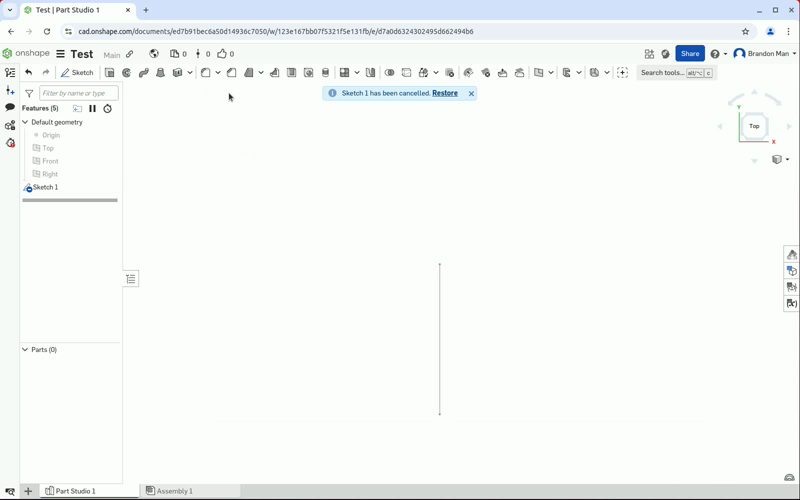
key(shift+h)
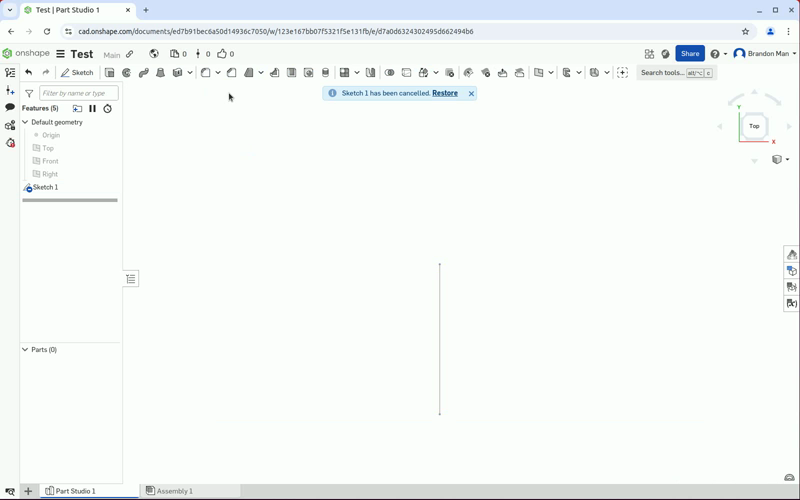
key(shift+s)
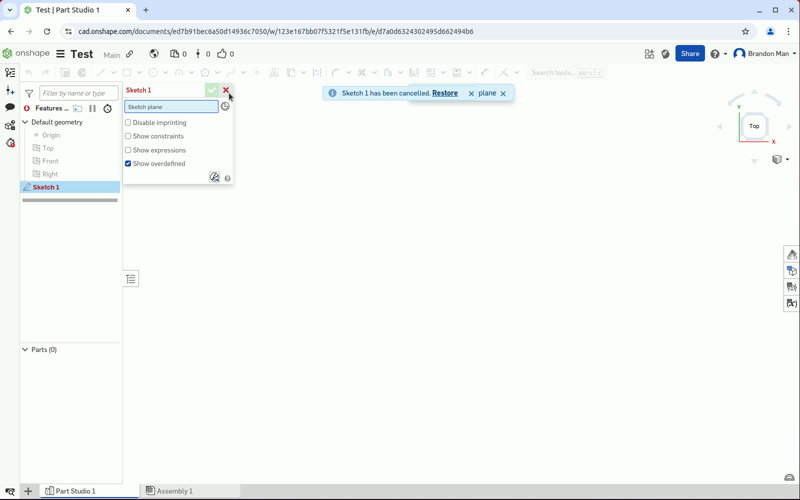
mouse_move(73, 150)
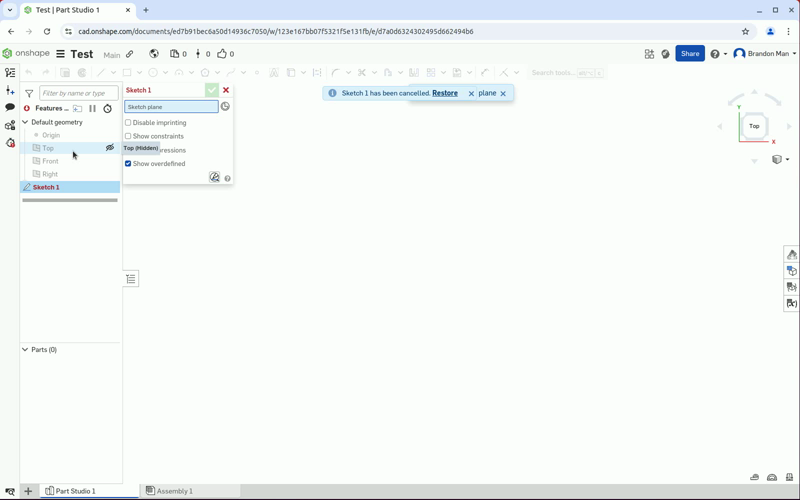
click(73, 150)
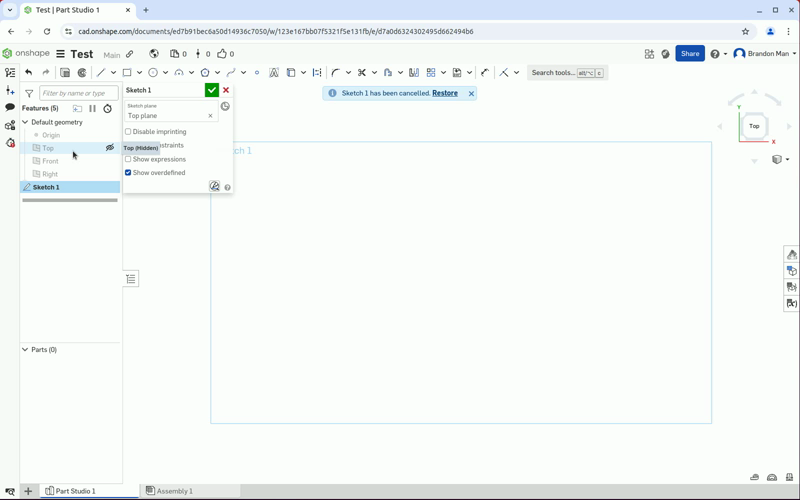
mouse_move(73, 352)
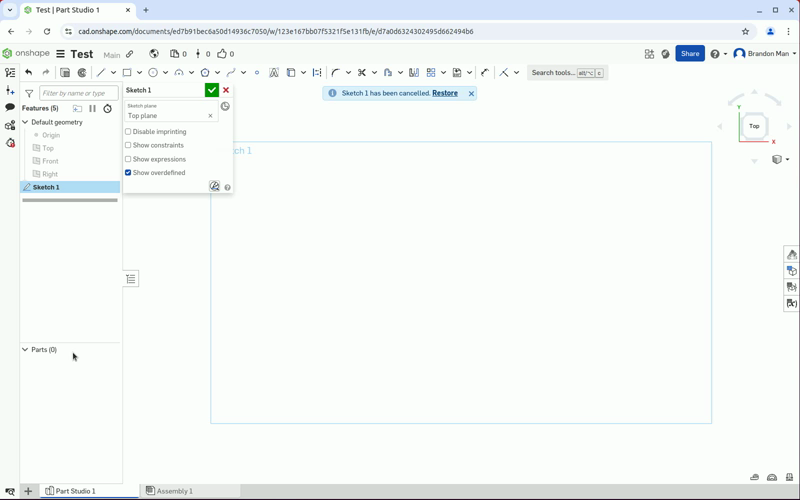
key(y)
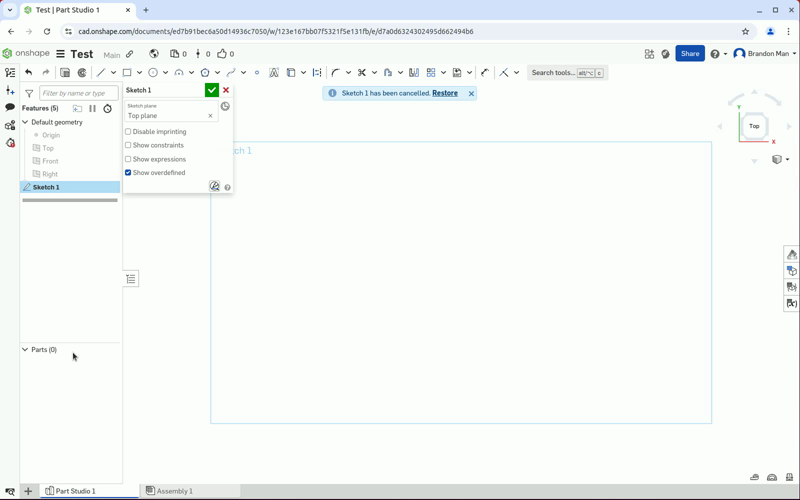
key(l)
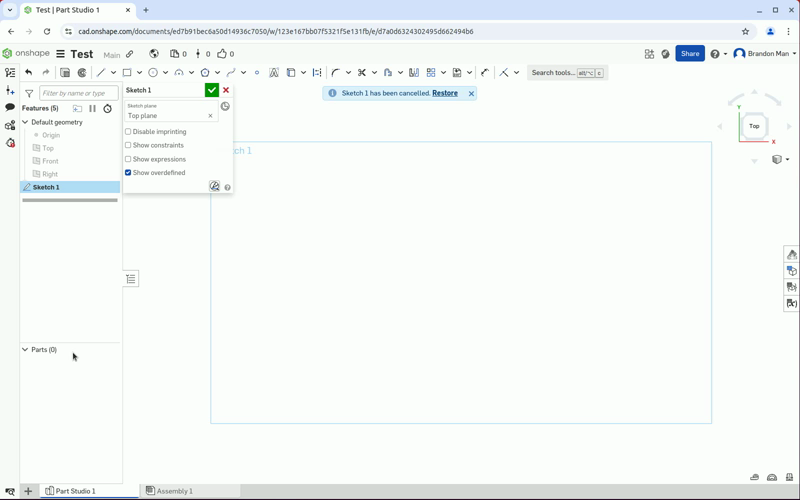
key_down(shift)
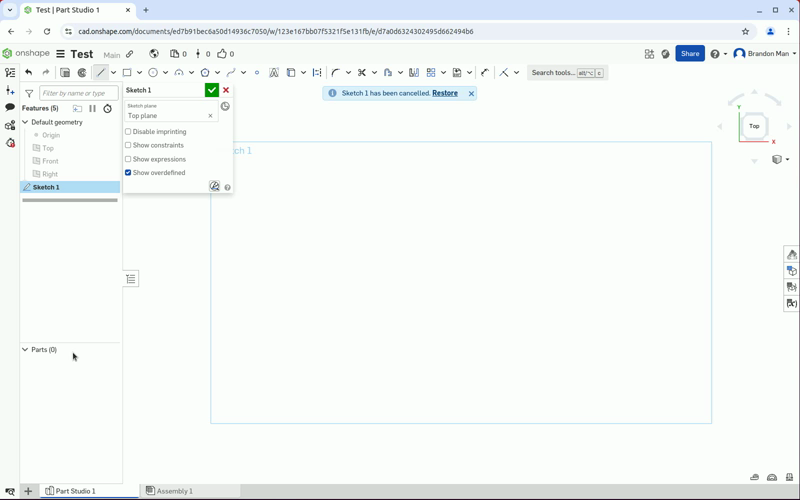
mouse_move(437, 306)
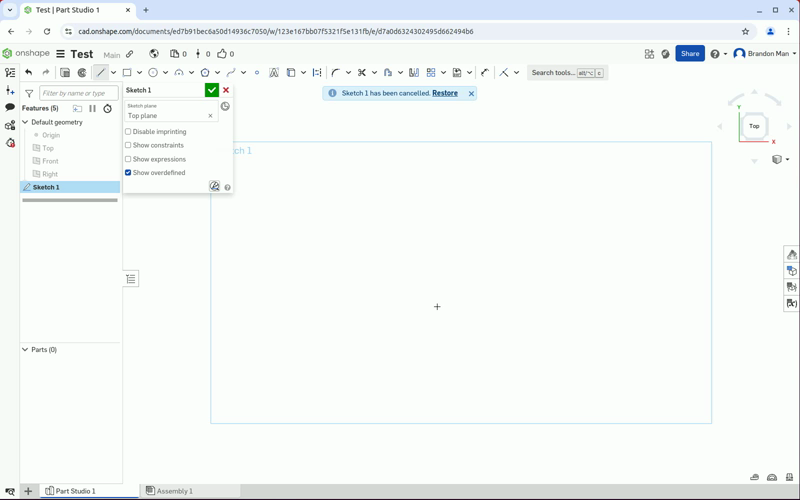
click(437, 306)
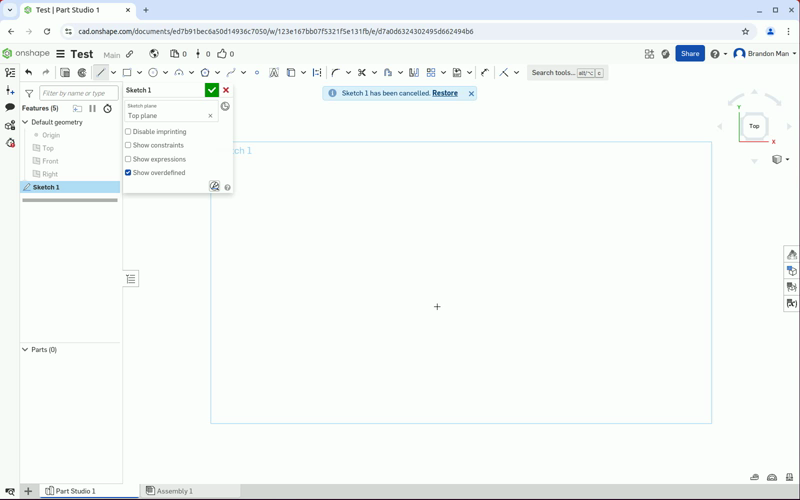
key_up(shift)
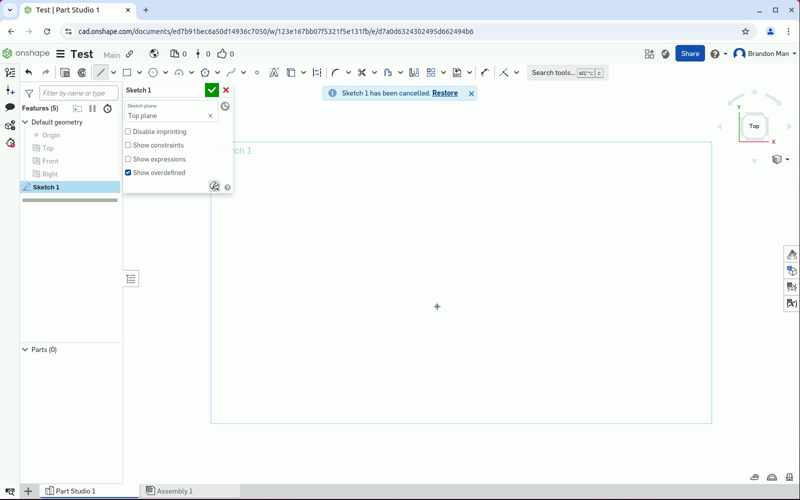
key_down(shift)
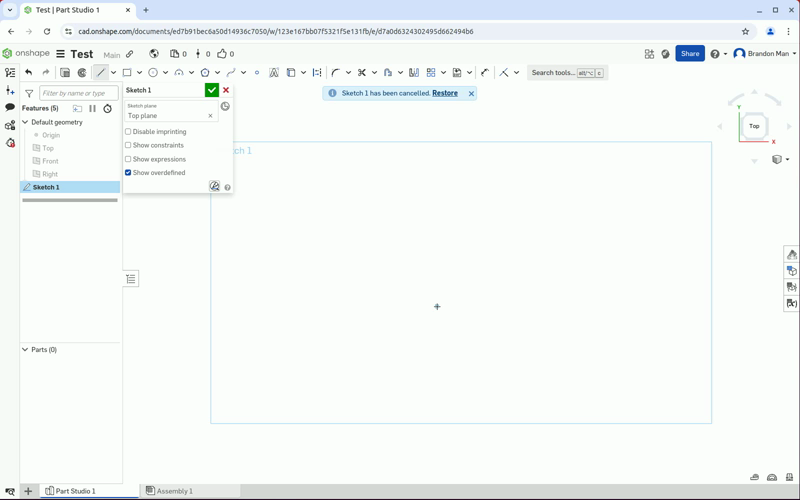
mouse_move(467, 306)
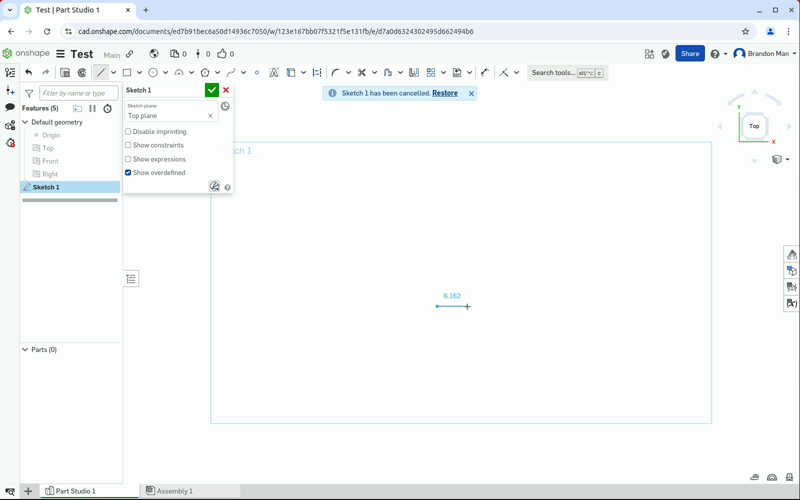
mouse_move(483, 306)
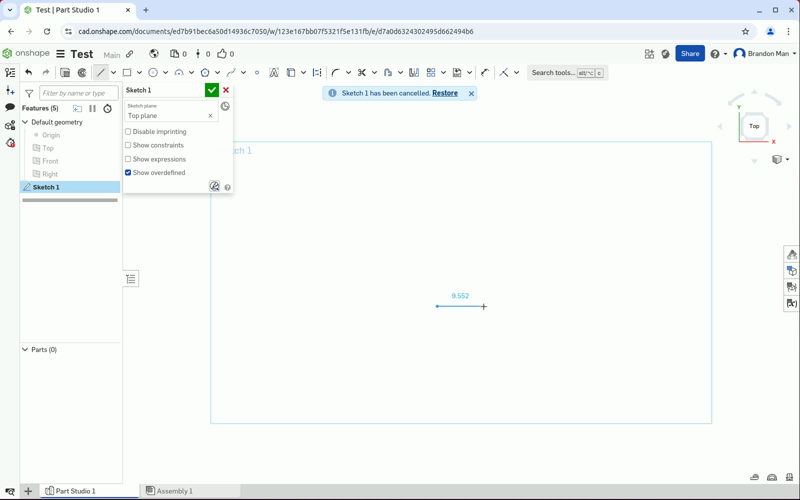
click(483, 306)
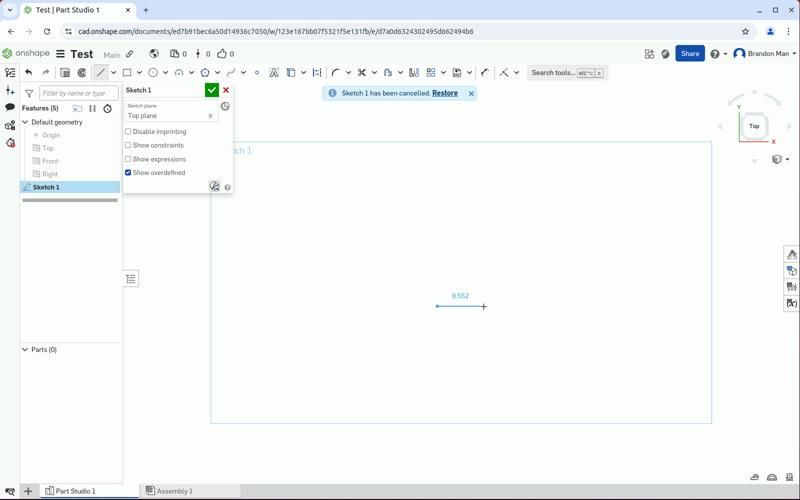
key_up(shift)
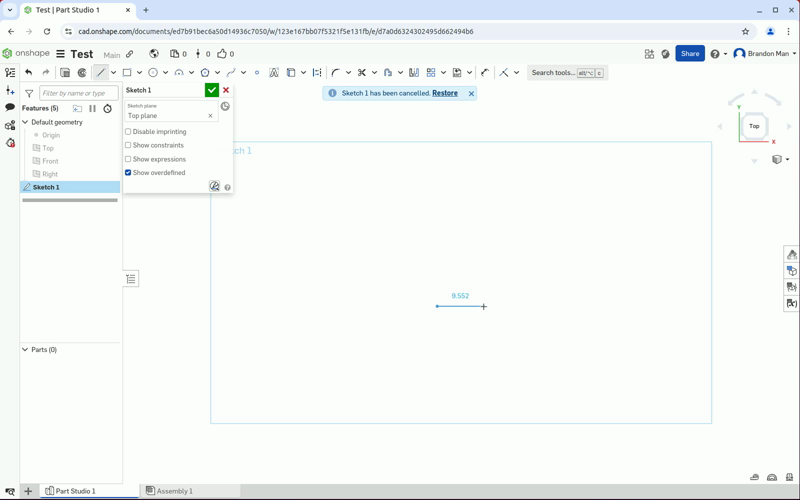
key_down(shift)
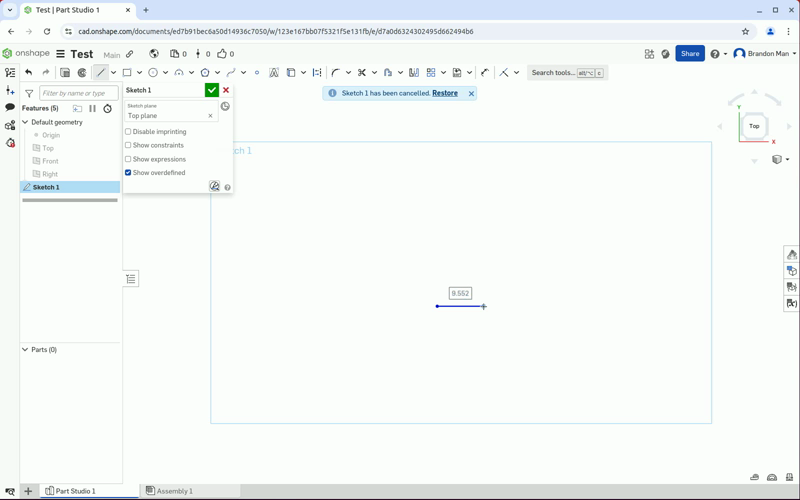
mouse_move(513, 306)
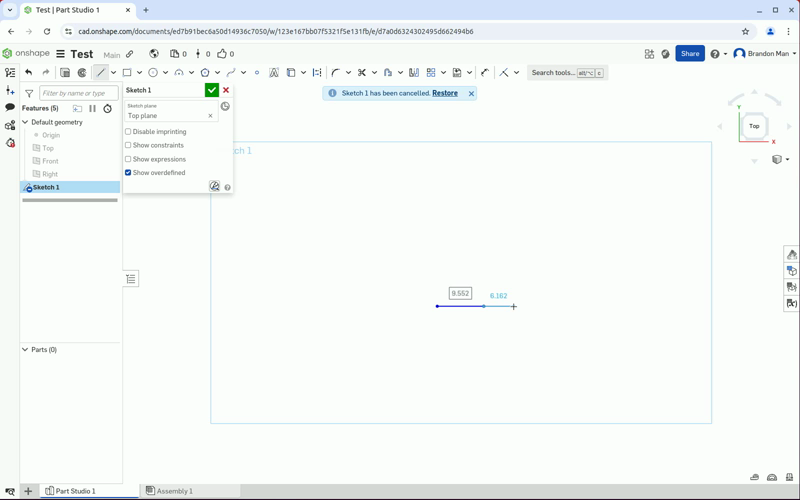
mouse_move(483, 259)
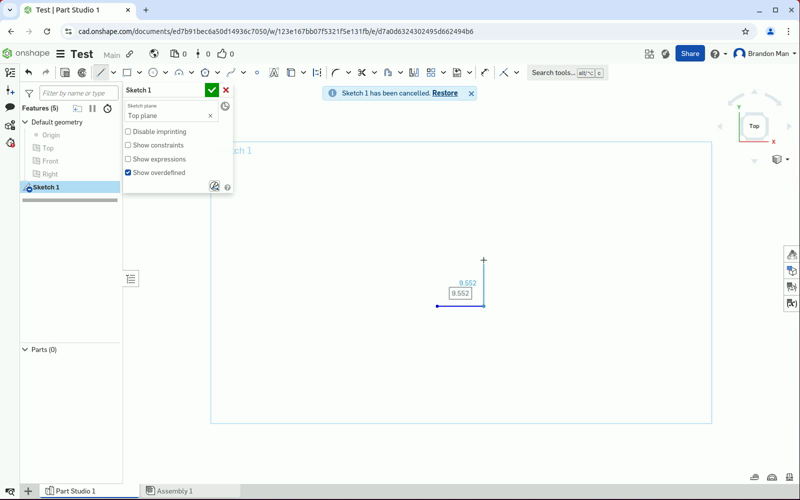
click(483, 259)
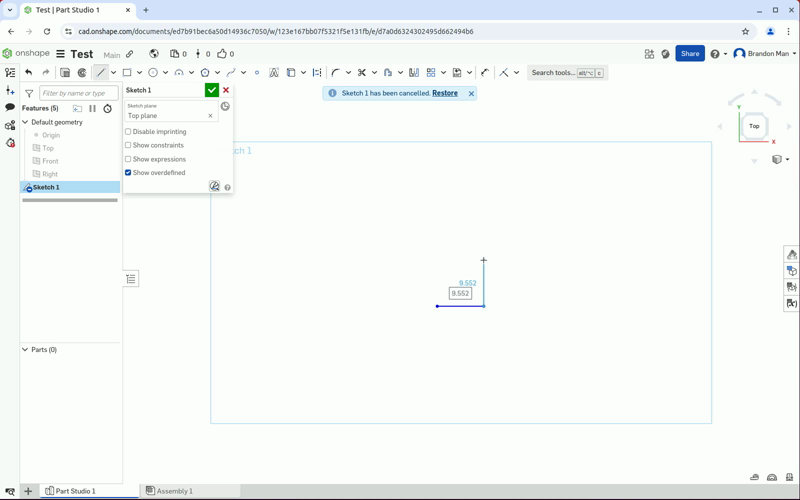
key_up(shift)
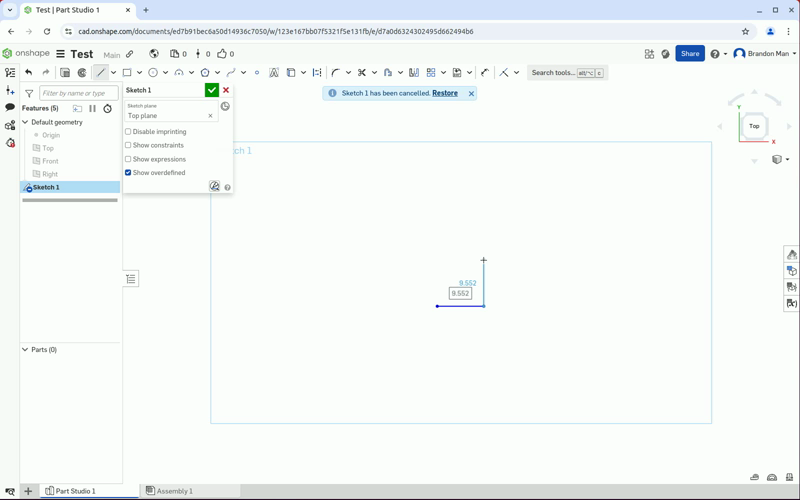
key_down(shift)
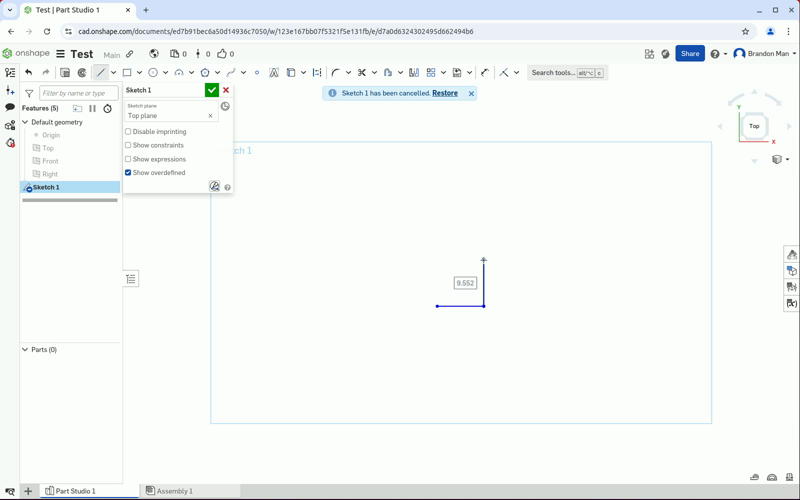
mouse_move(513, 259)
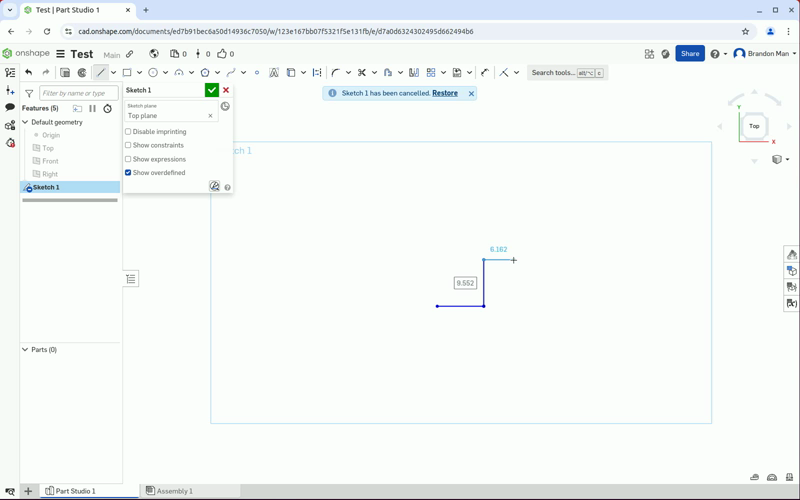
mouse_move(437, 259)
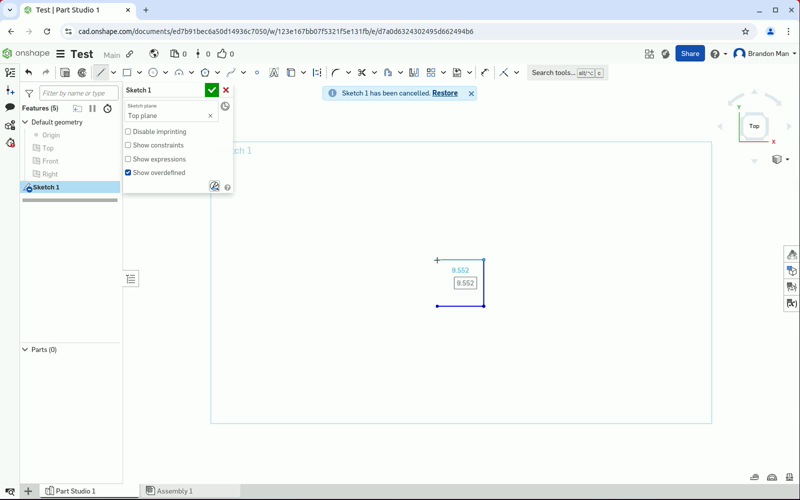
click(437, 259)
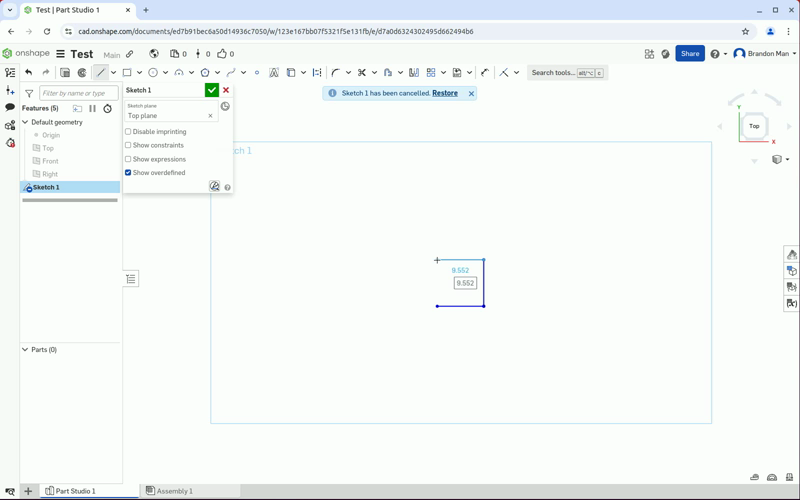
key_up(shift)
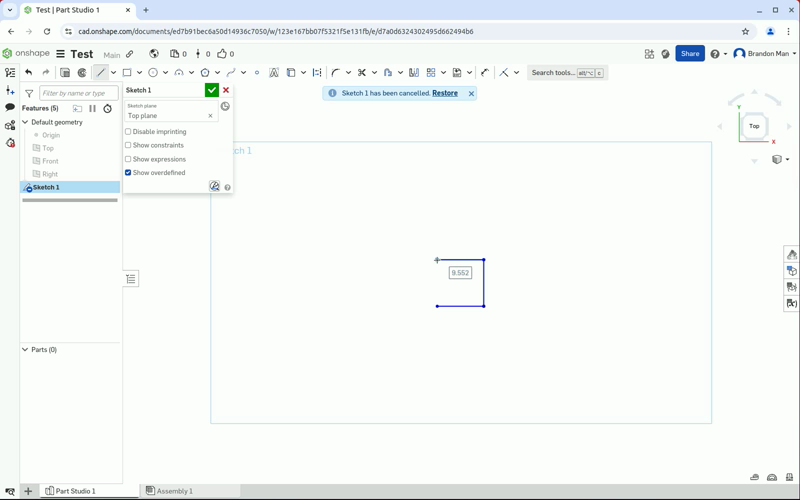
mouse_move(467, 259)
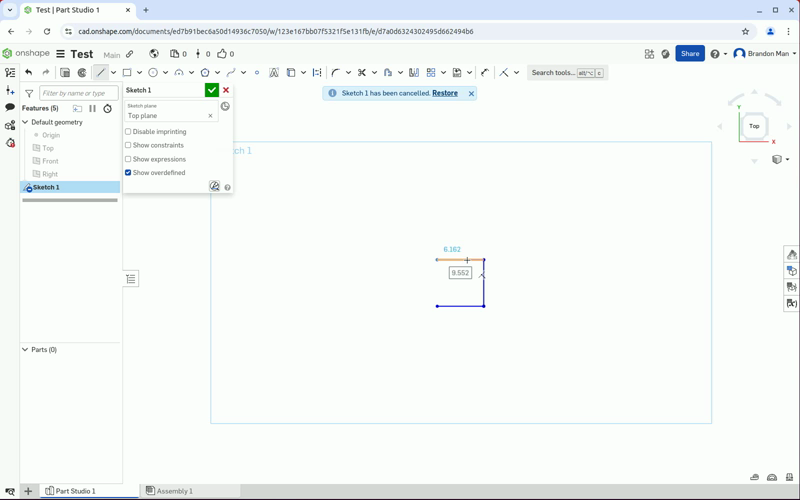
key_down(shift)
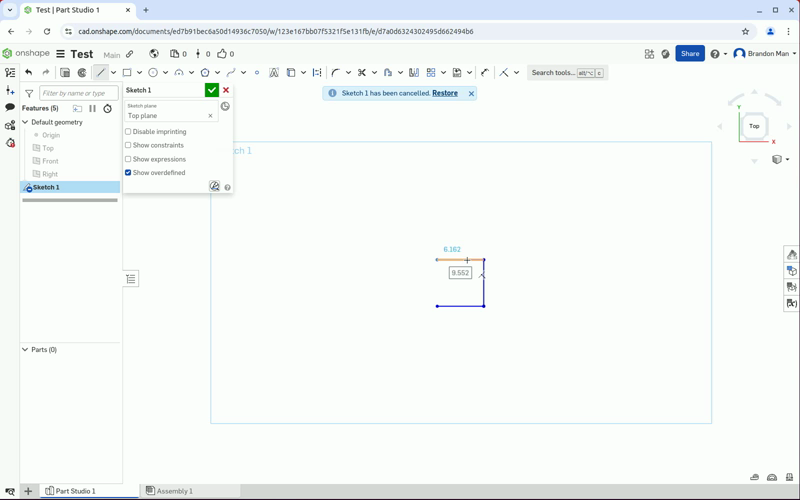
mouse_move(437, 306)
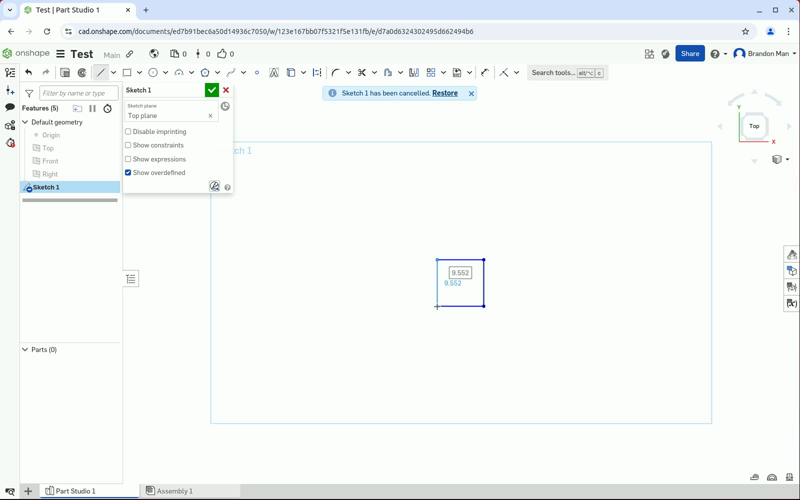
key_up(shift)
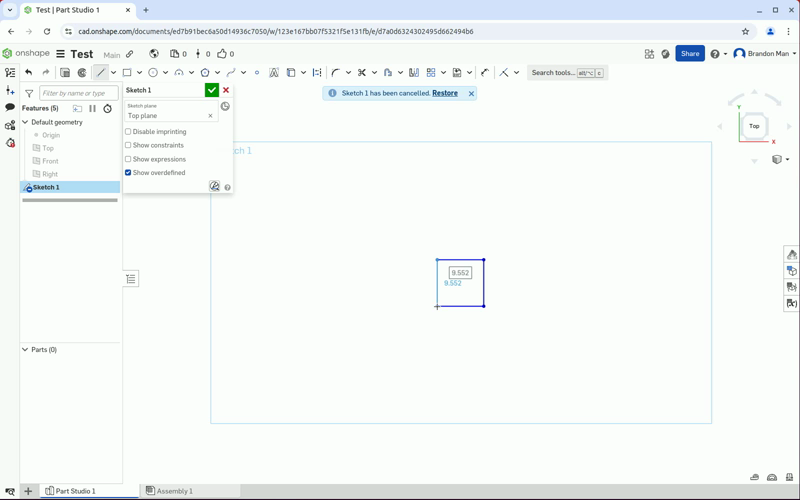
click(437, 306)
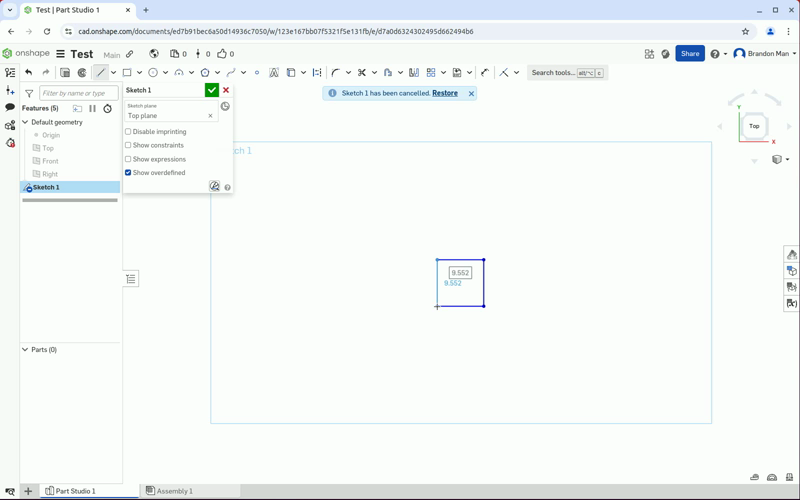
key(esc)
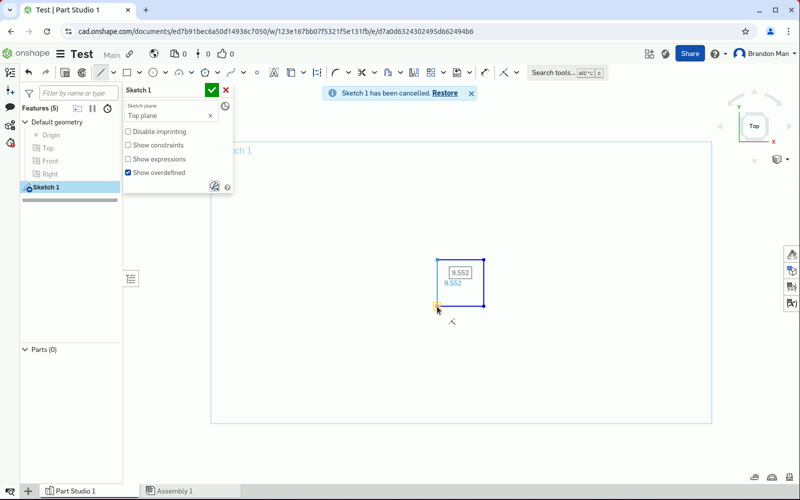
mouse_move(444, 299)
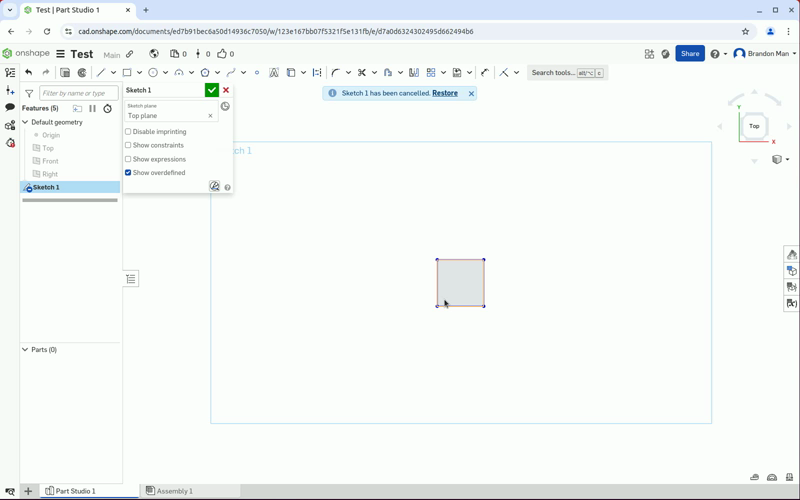
click(444, 299)
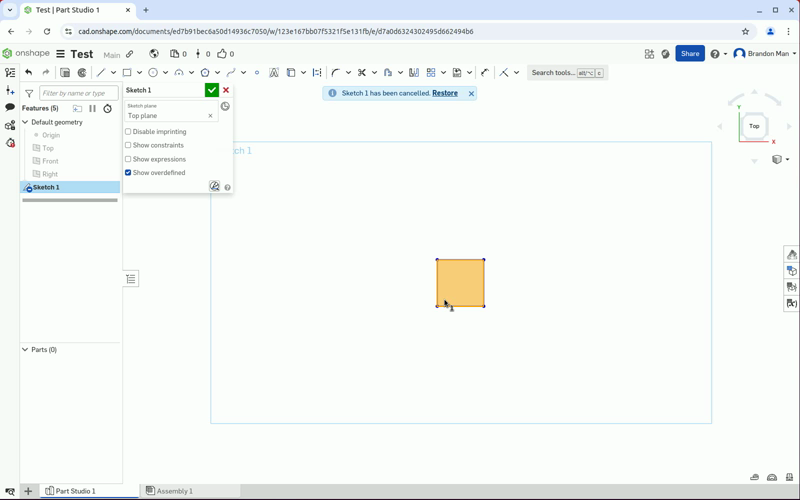
mouse_move(73, 352)
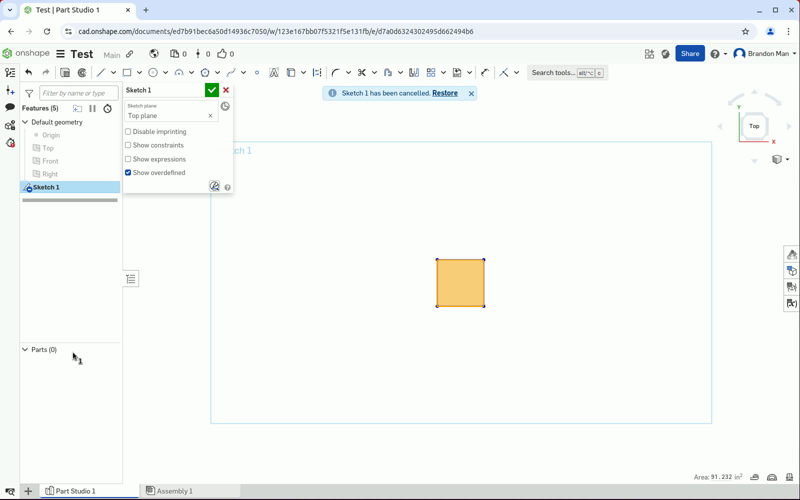
key(shift+y)
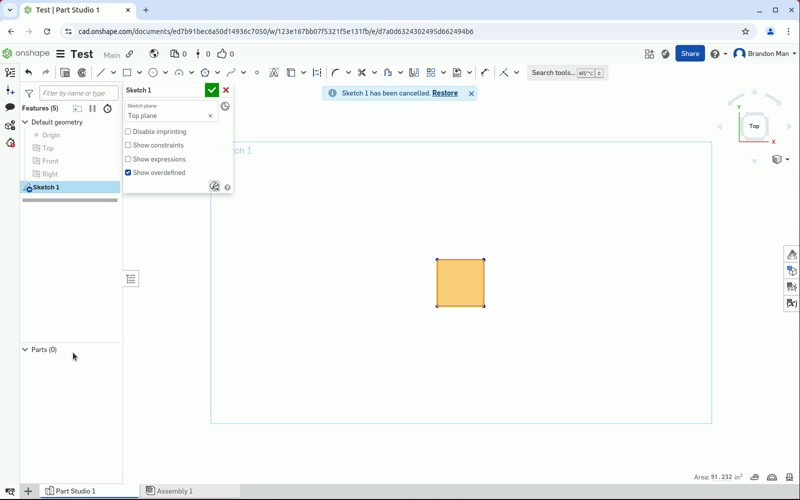
key(shift+e)
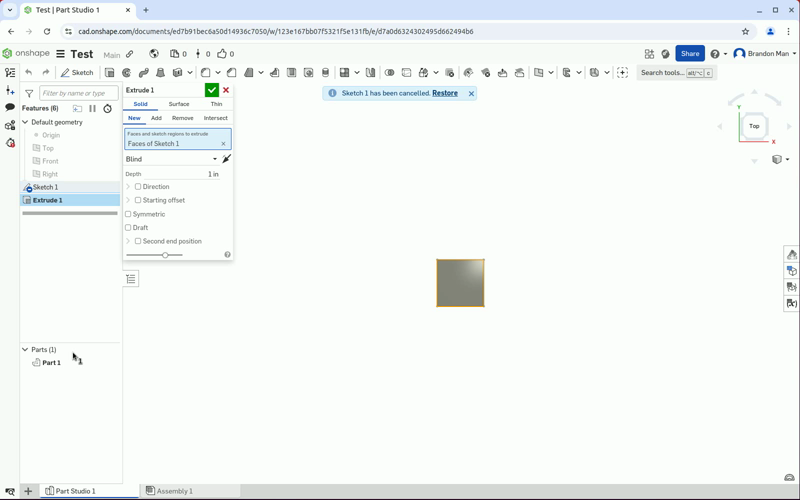
mouse_move(143, 106)
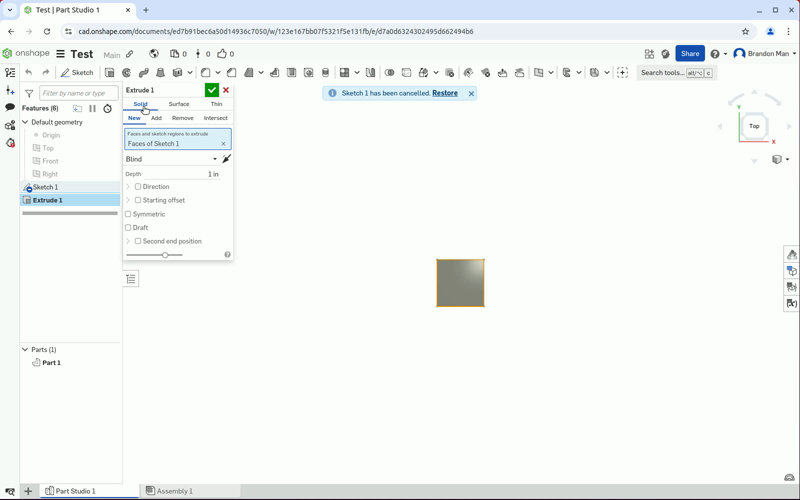
click(143, 106)
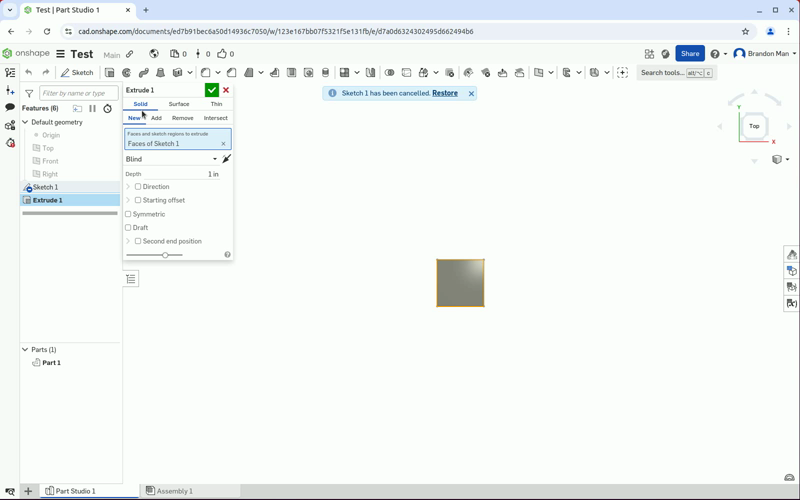
mouse_move(137, 120)
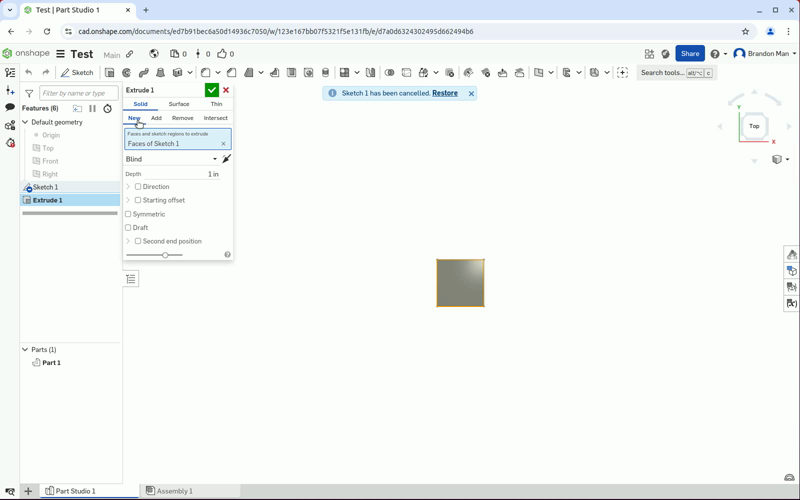
click(137, 120)
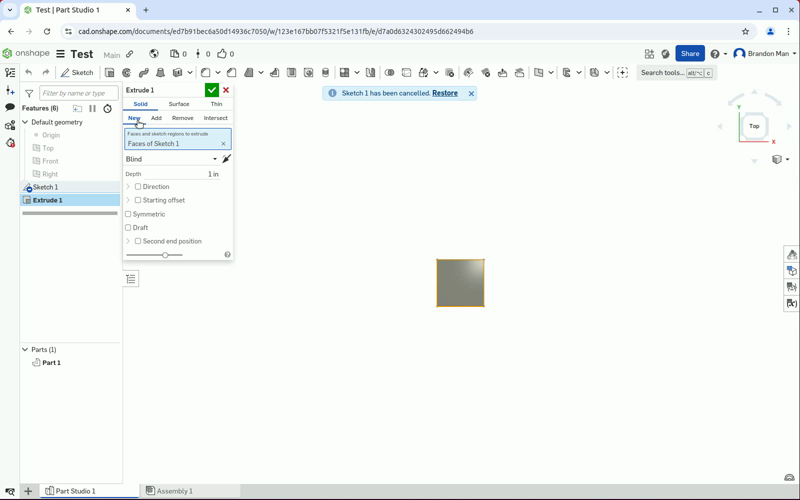
key(tab, 4)
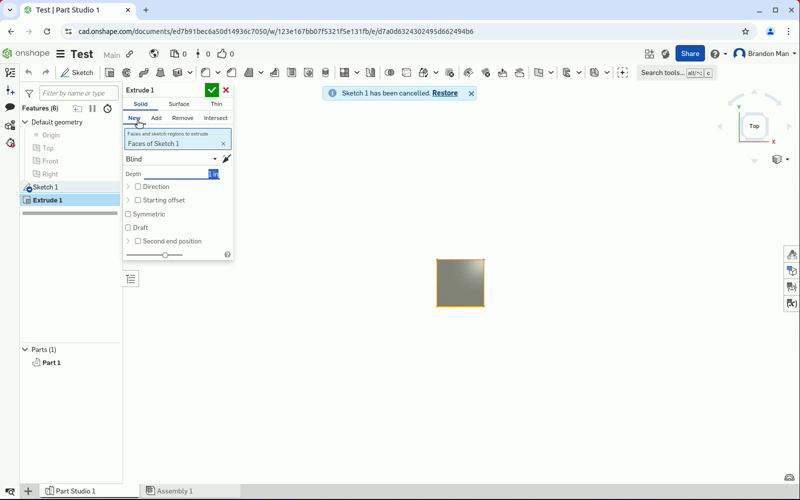
text(0.481)
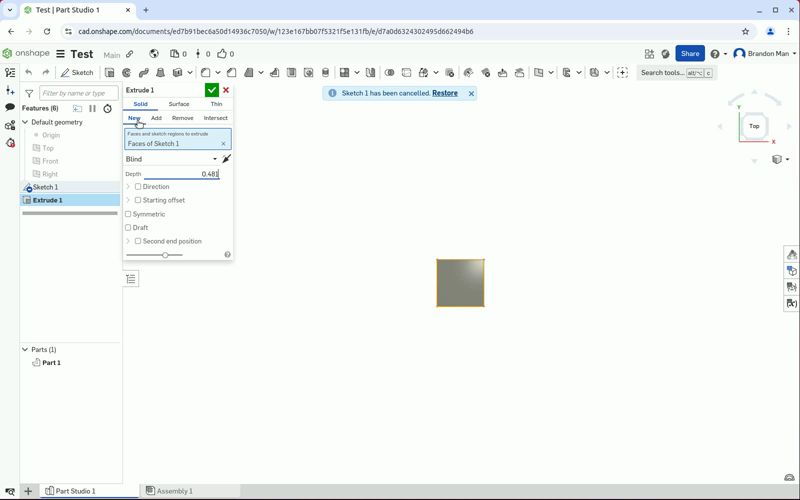
key(enter)
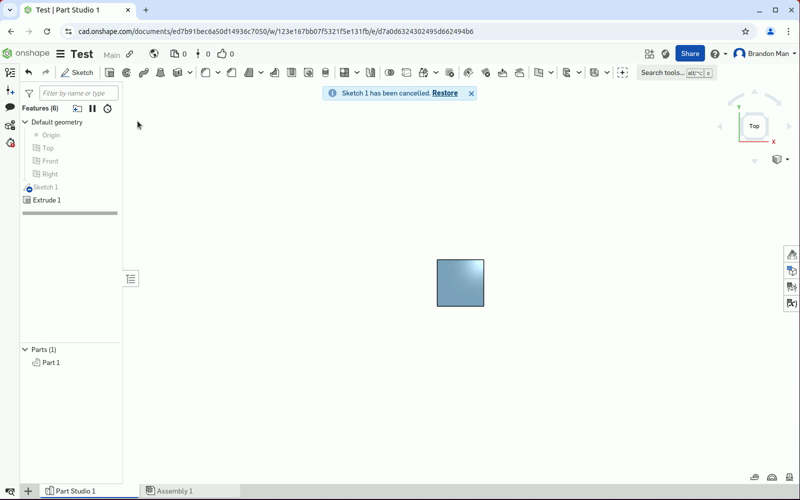
key(shift+h)
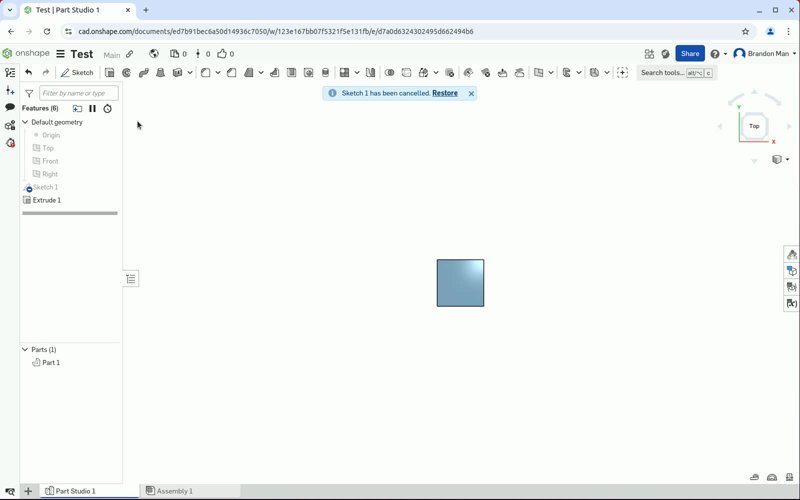
key(shift+h)
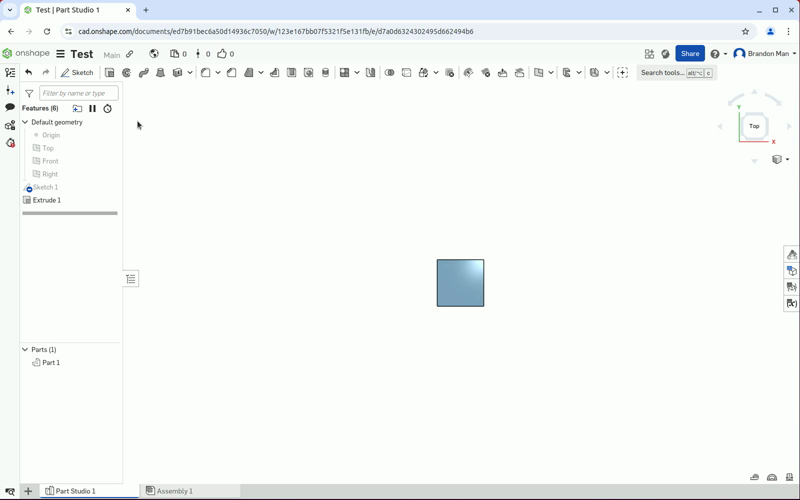
mouse_move(73, 189)
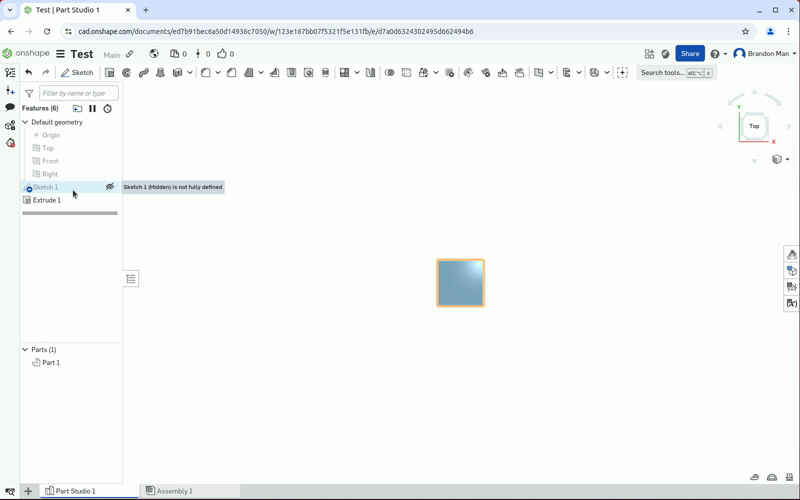
click(73, 189)
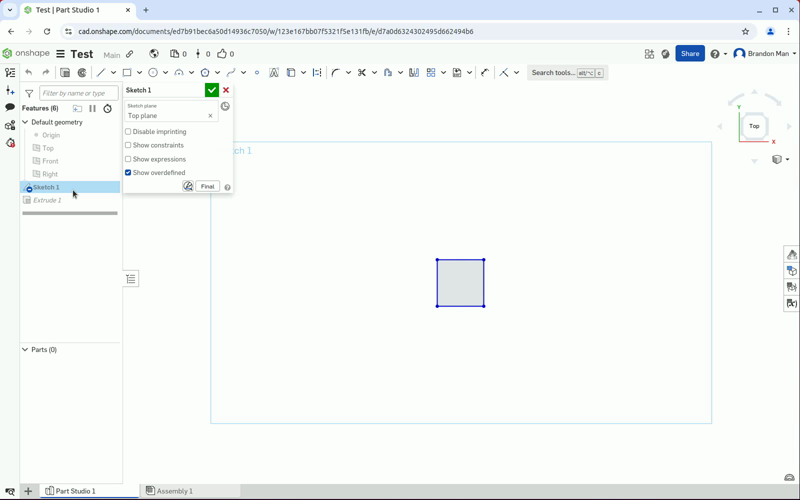
mouse_move(229, 92)
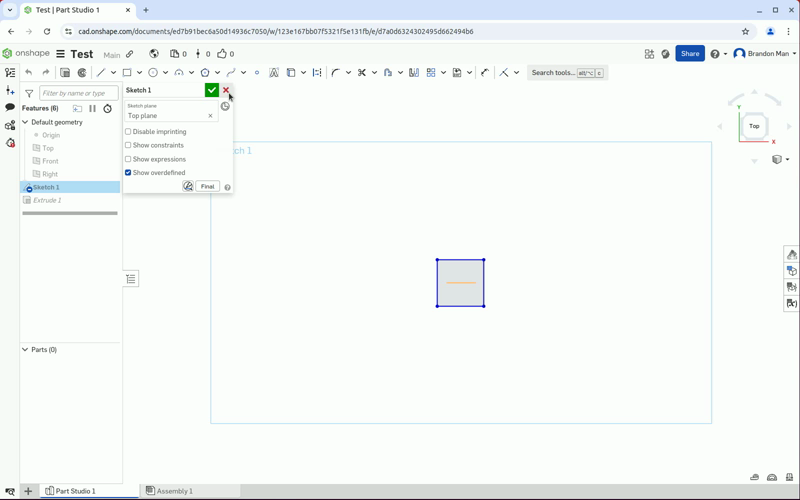
click(229, 92)
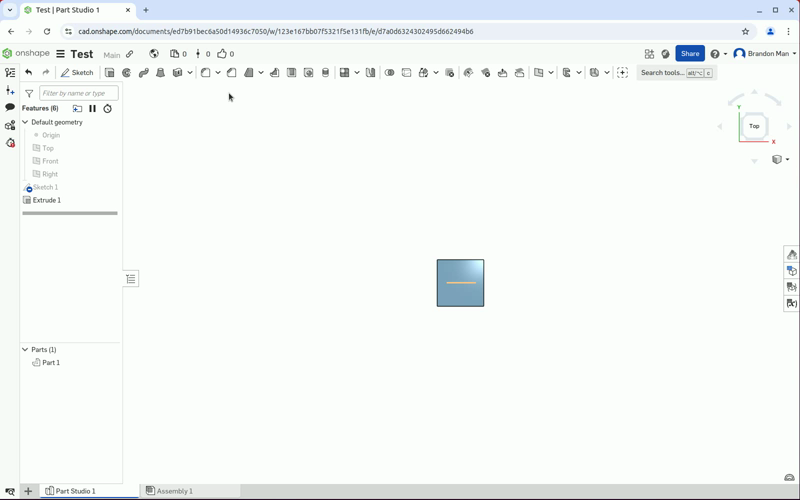
mouse_move(541, 75)
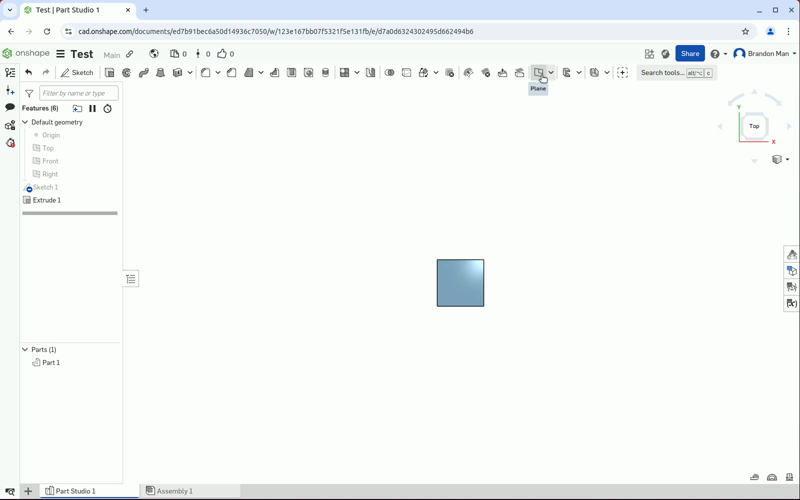
click(541, 75)
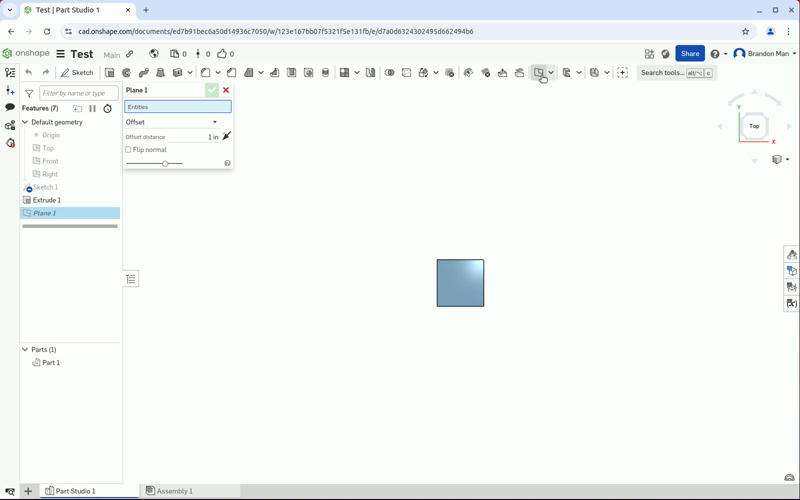
mouse_move(73, 150)
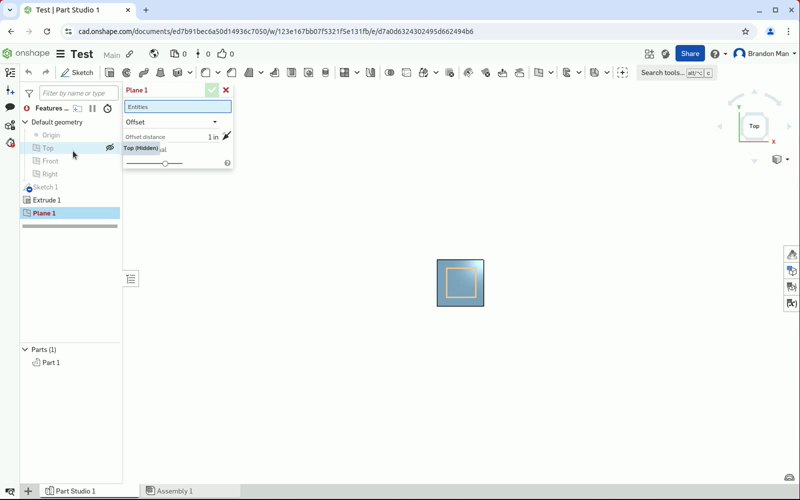
click(73, 150)
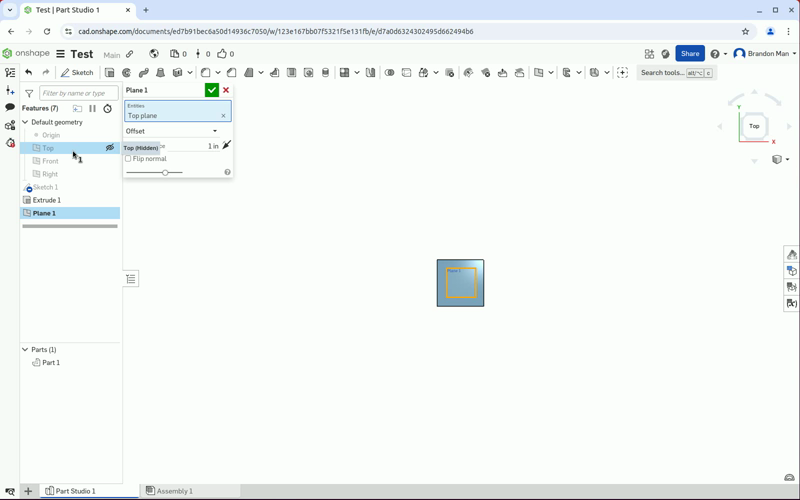
key(tab, 2)
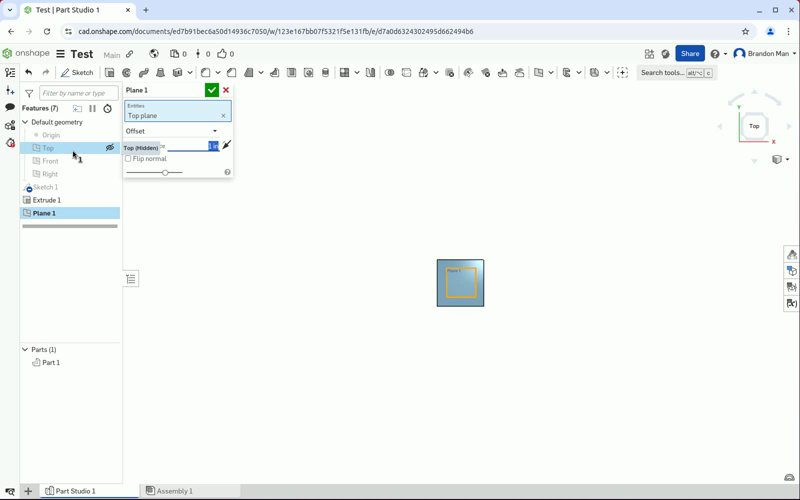
text(0.493)
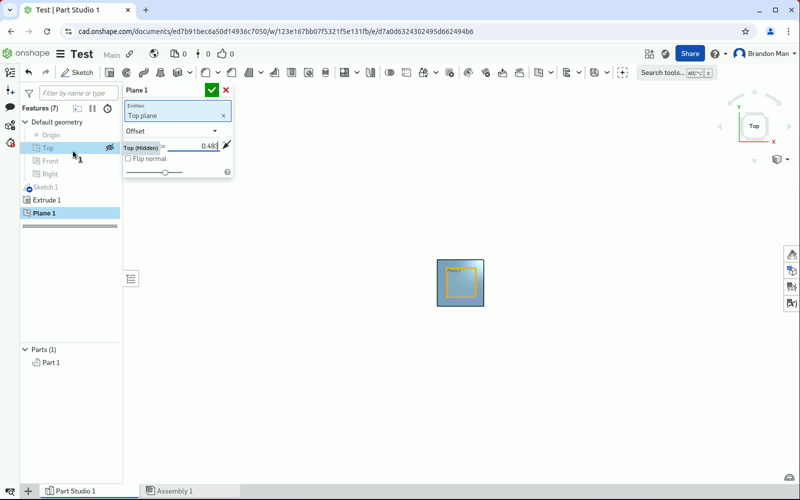
key(enter, 2)
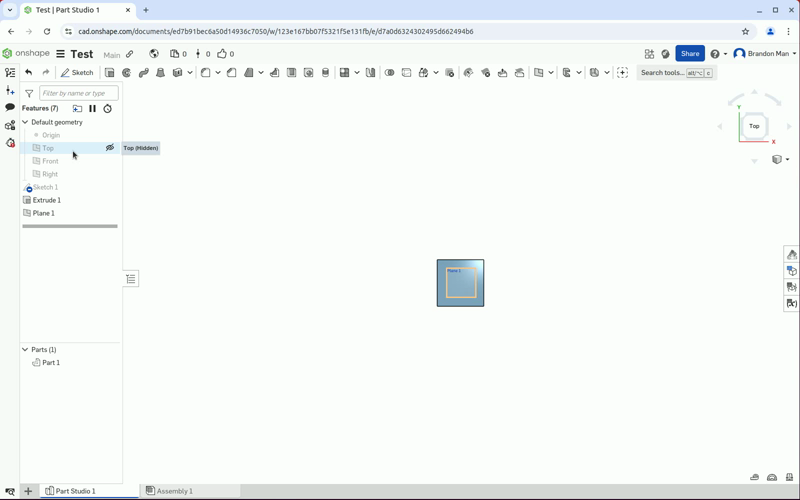
key(shift+s)
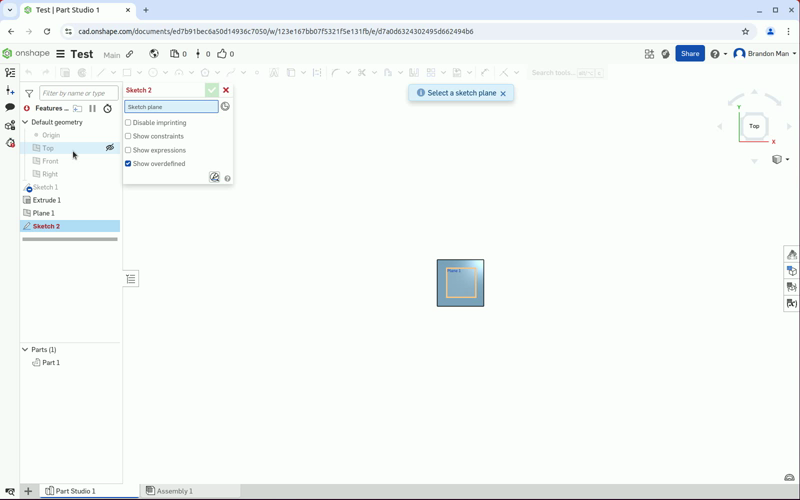
mouse_move(73, 215)
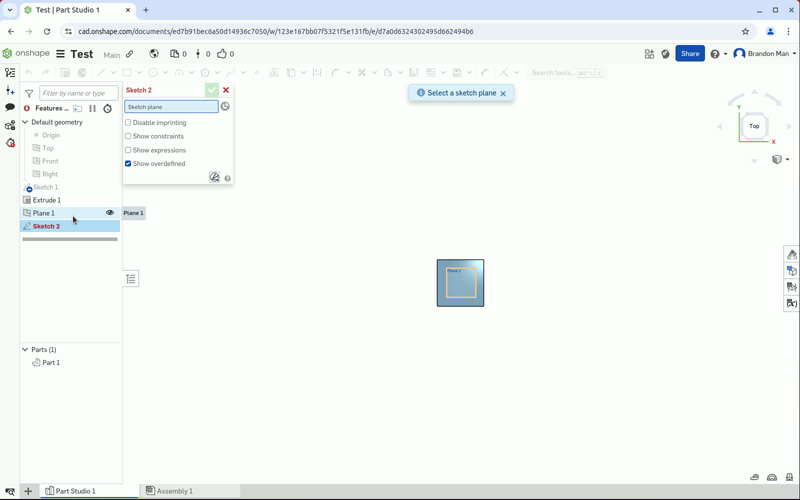
click(73, 215)
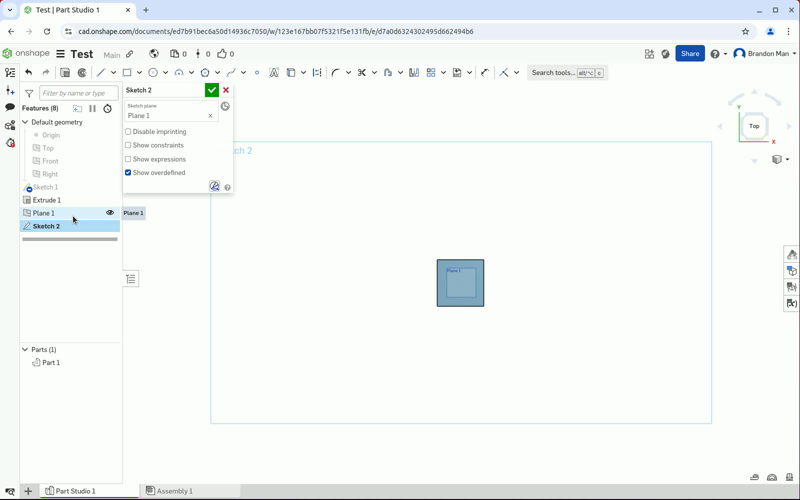
mouse_move(73, 352)
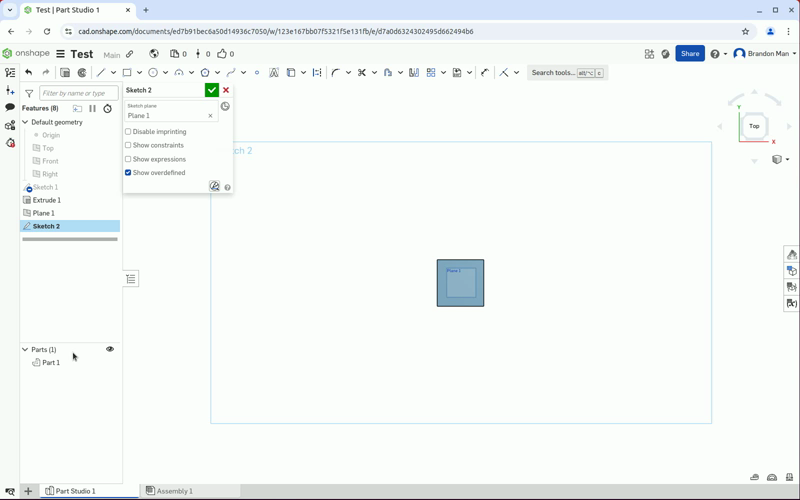
key(y)
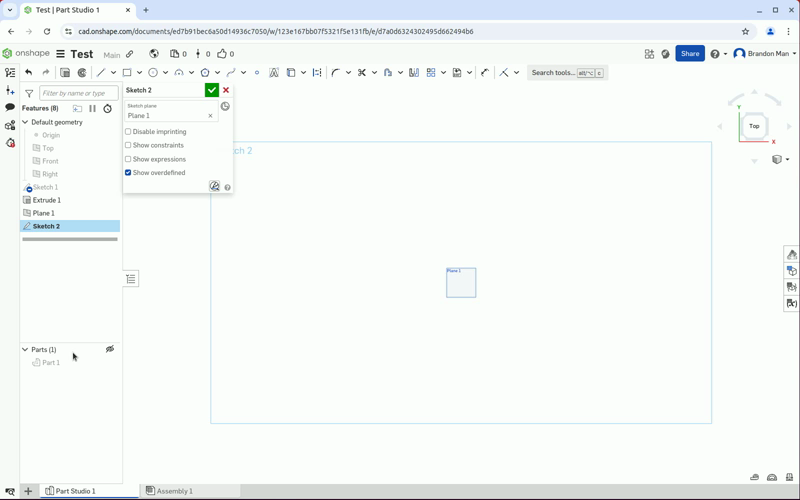
key(l)
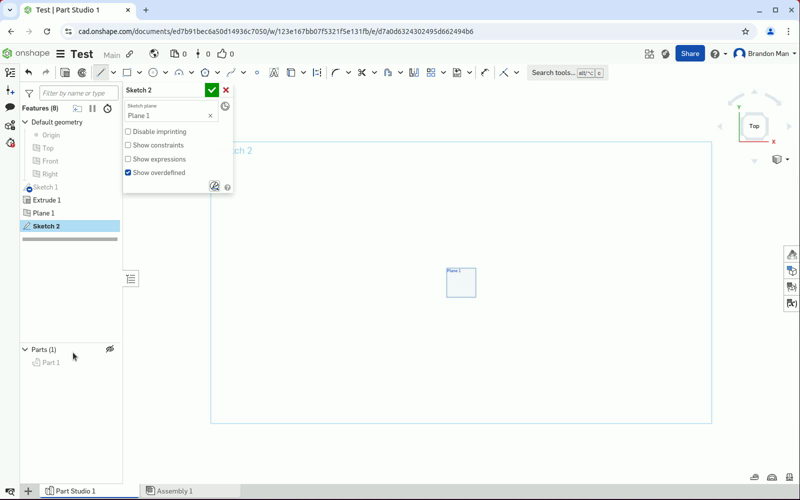
key_down(shift)
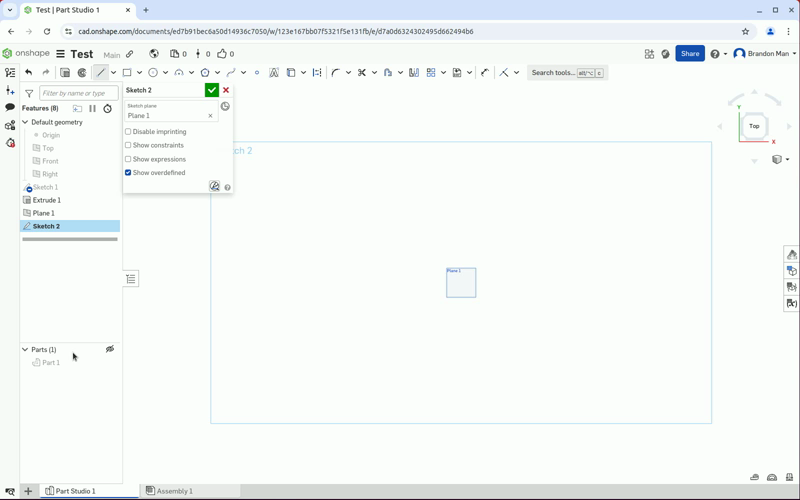
mouse_move(437, 297)
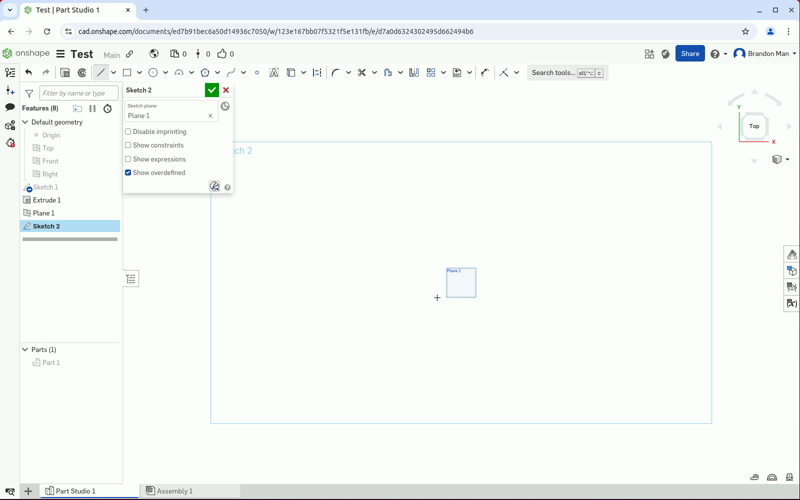
click(437, 297)
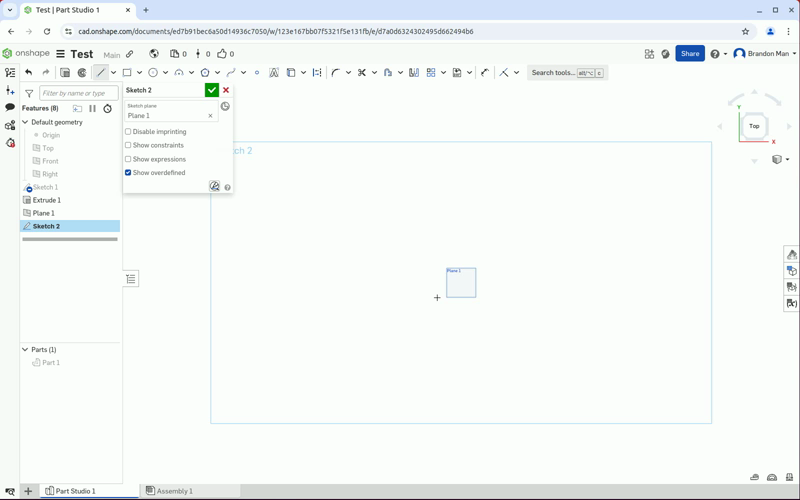
key_up(shift)
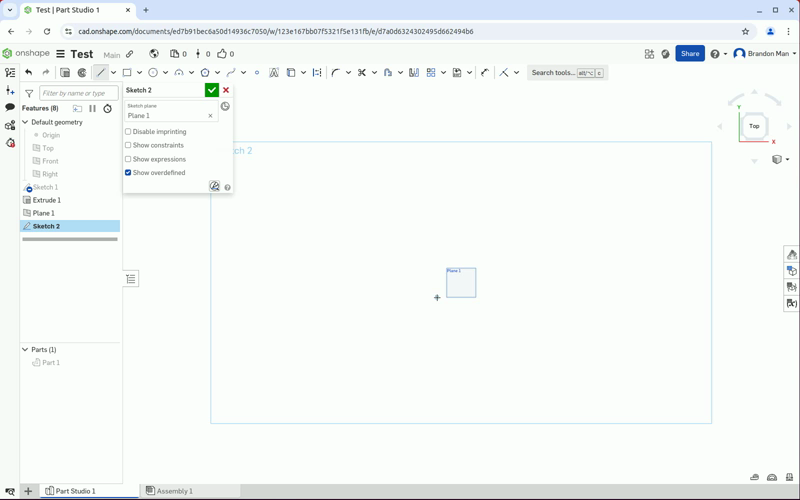
key_down(shift)
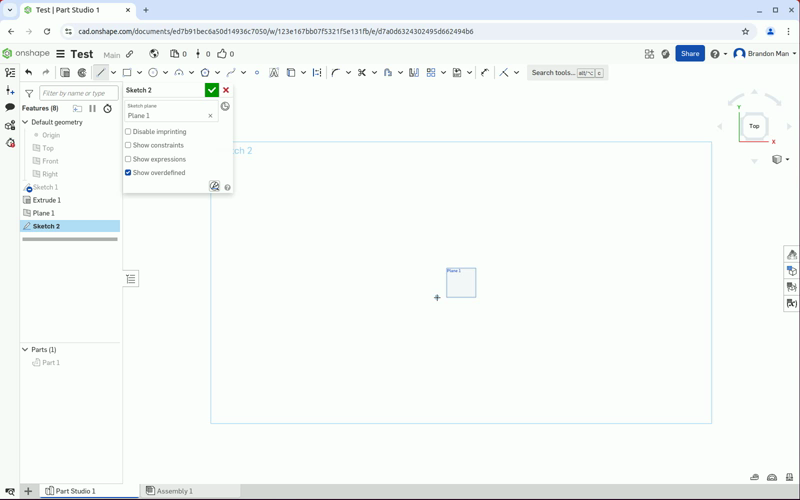
mouse_move(467, 297)
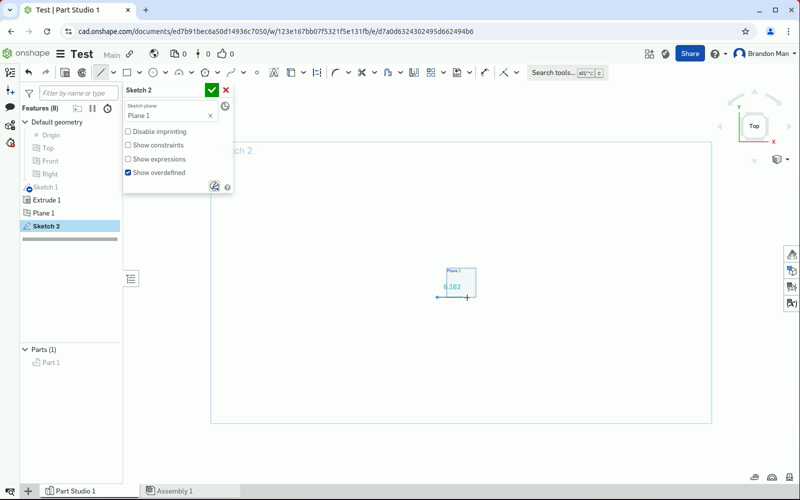
mouse_move(483, 297)
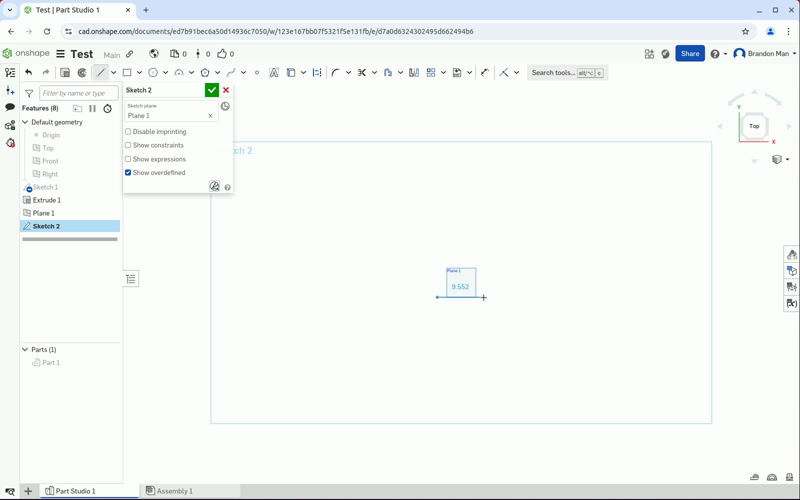
click(483, 297)
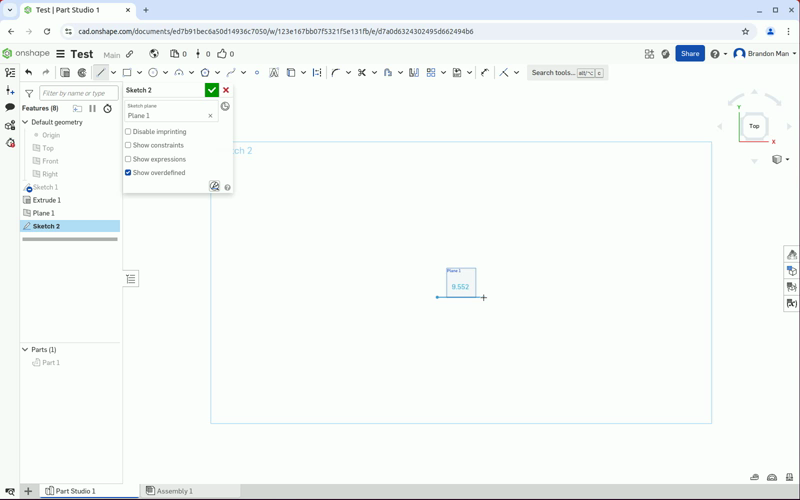
key_up(shift)
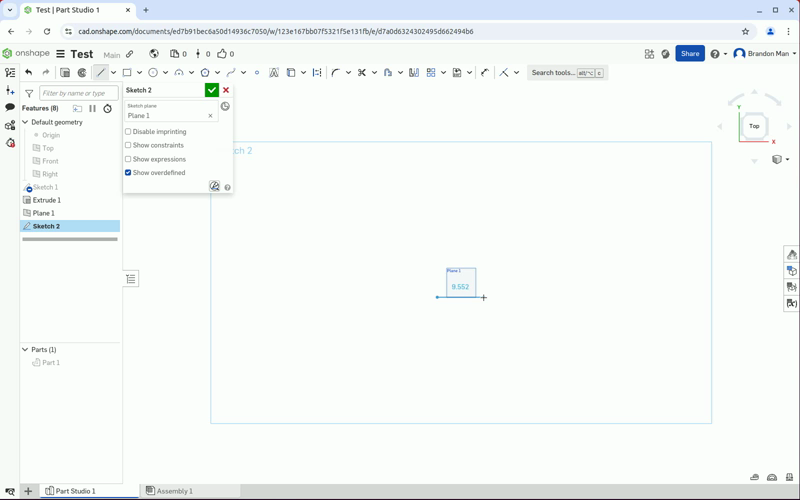
key_down(shift)
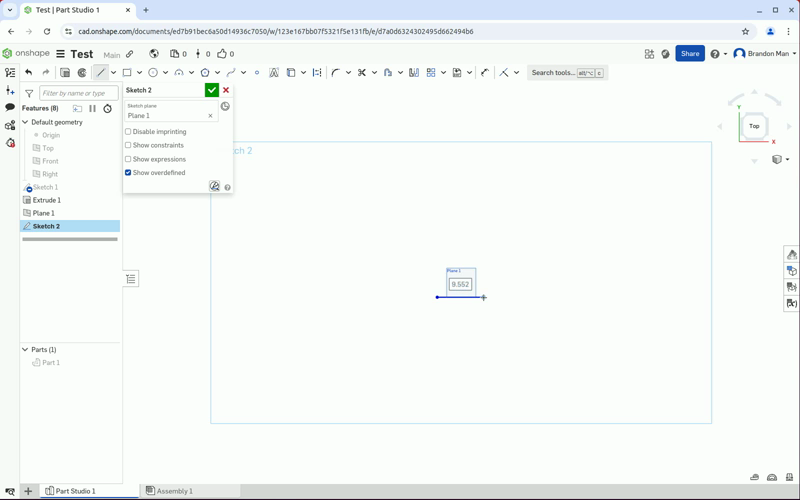
mouse_move(513, 297)
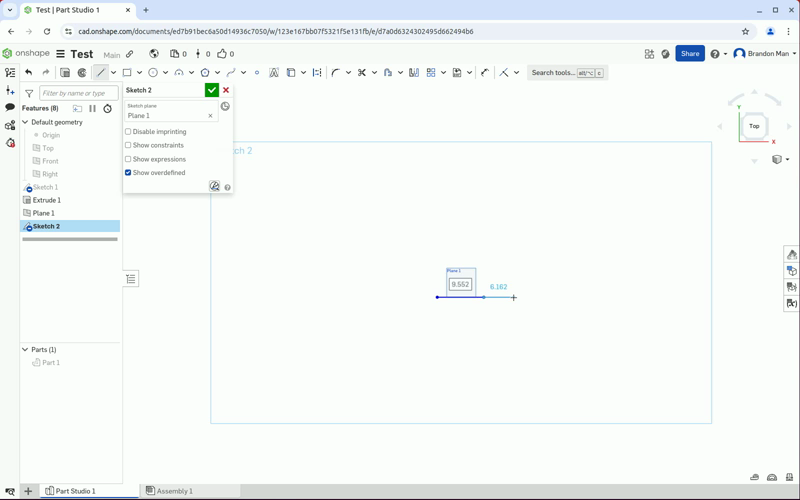
mouse_move(483, 269)
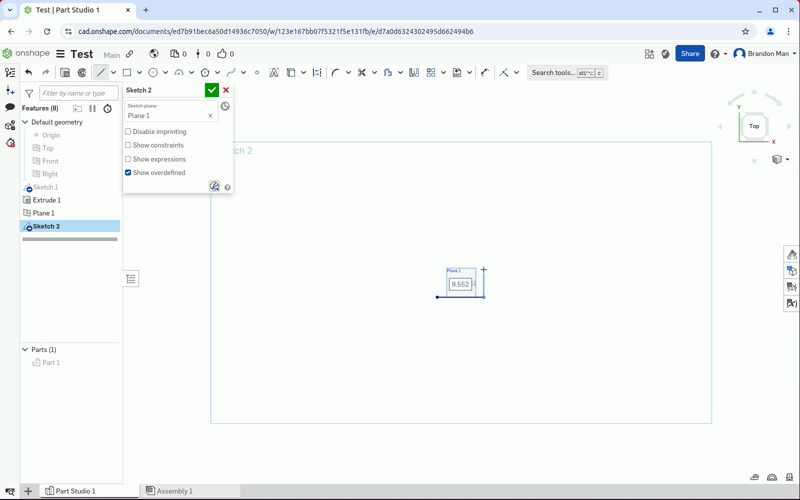
click(483, 269)
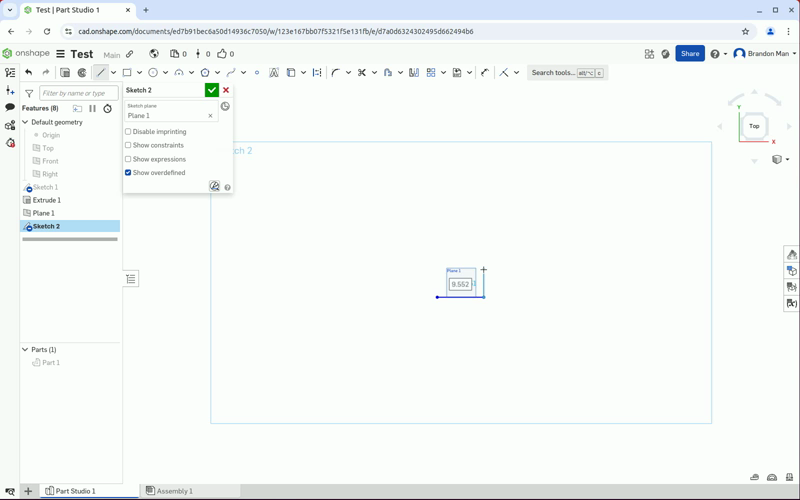
key_up(shift)
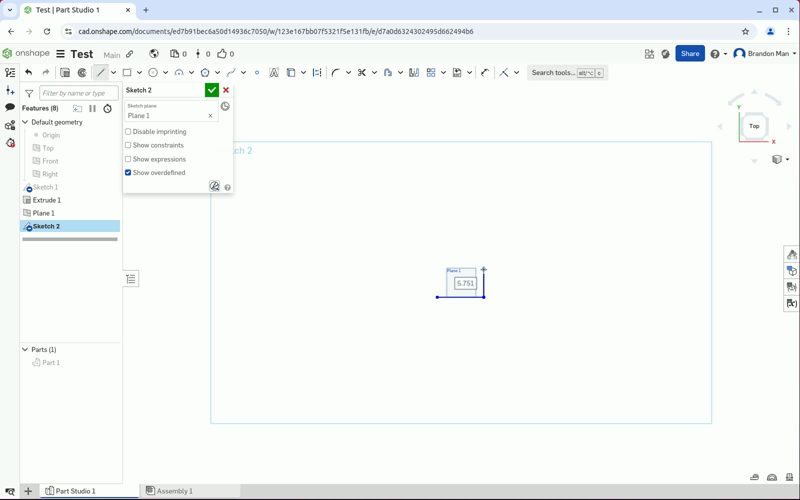
key_down(shift)
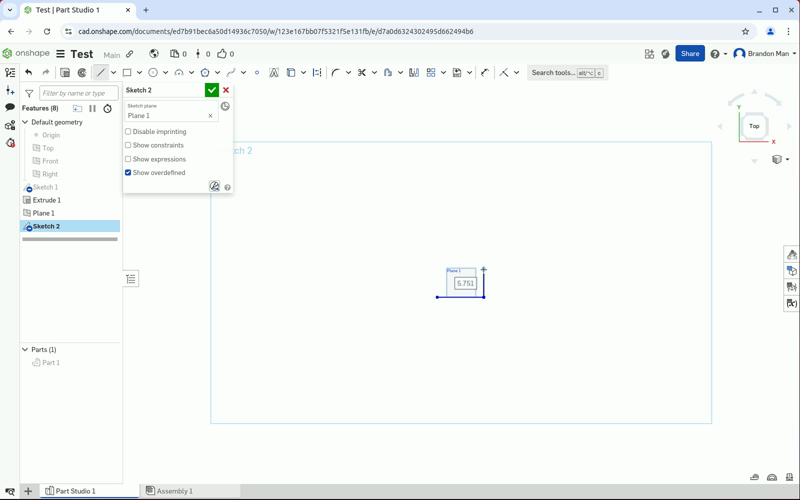
mouse_move(513, 269)
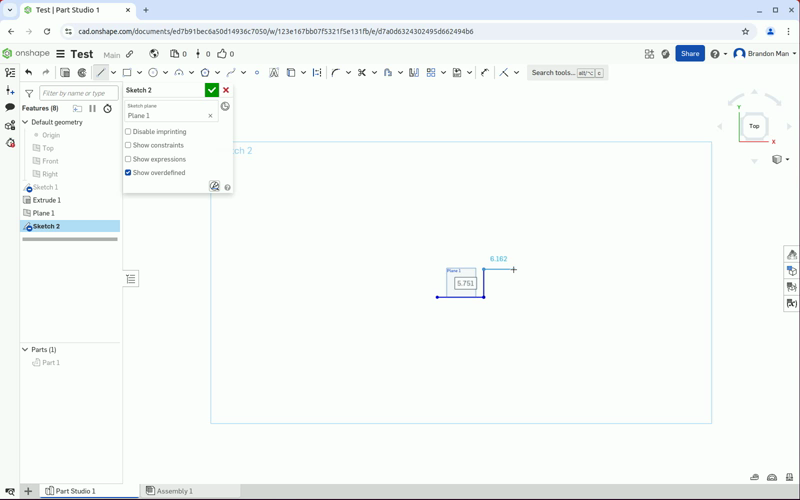
mouse_move(437, 269)
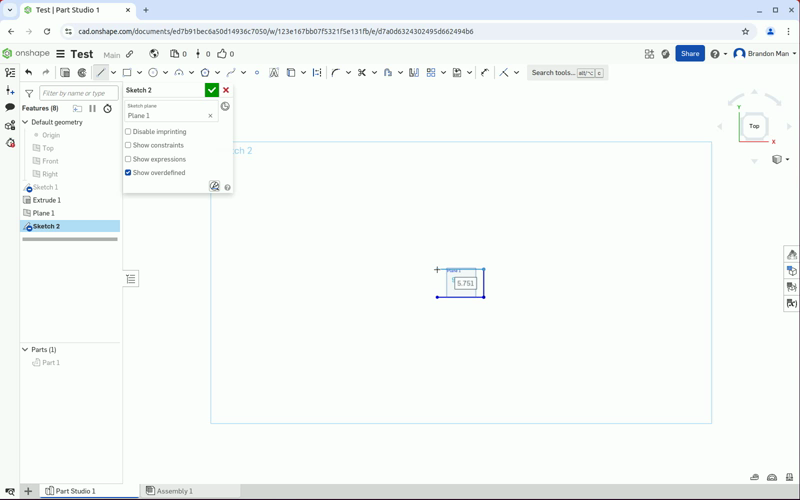
click(437, 269)
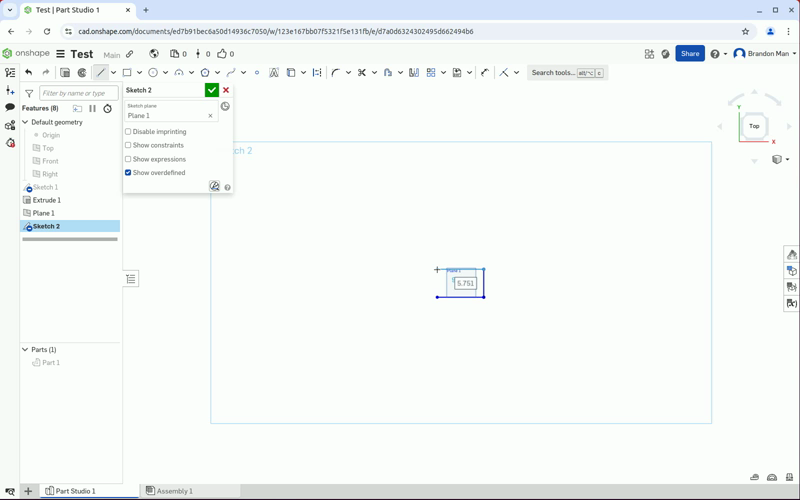
key_up(shift)
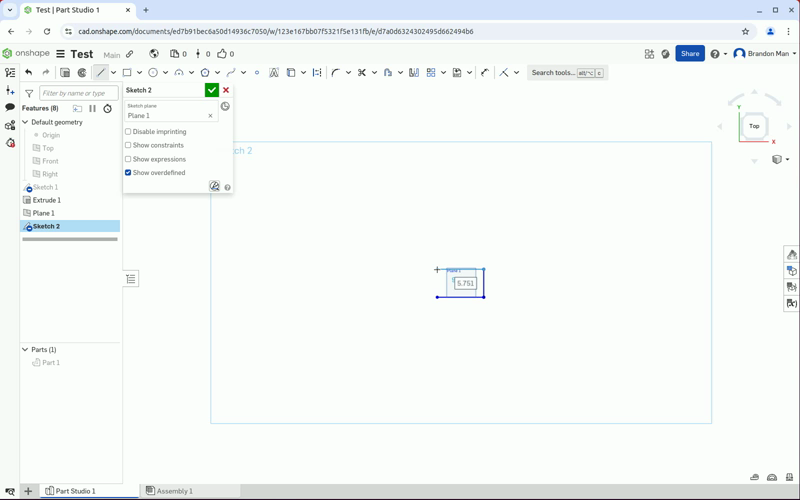
mouse_move(467, 269)
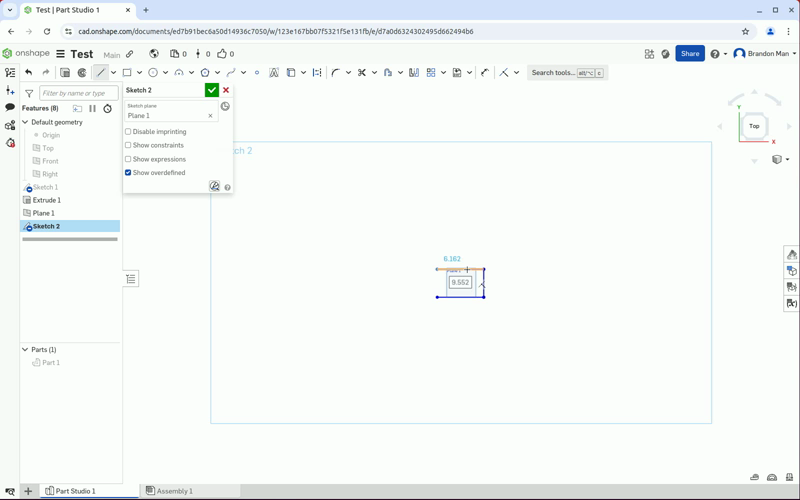
key_down(shift)
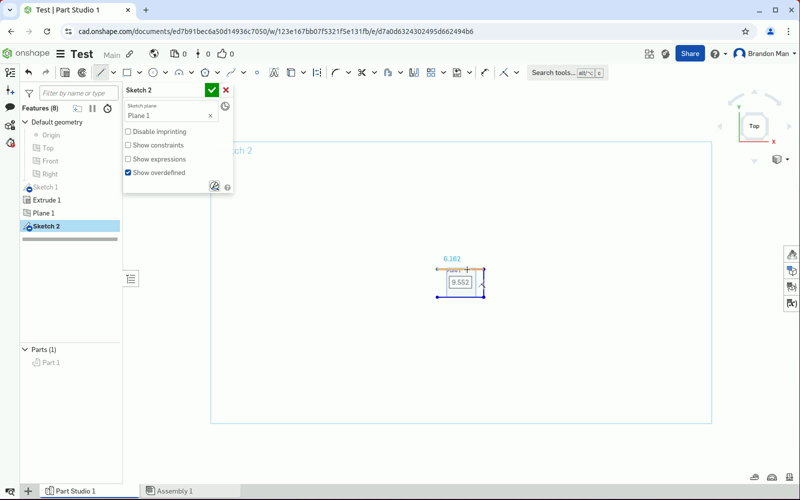
mouse_move(437, 297)
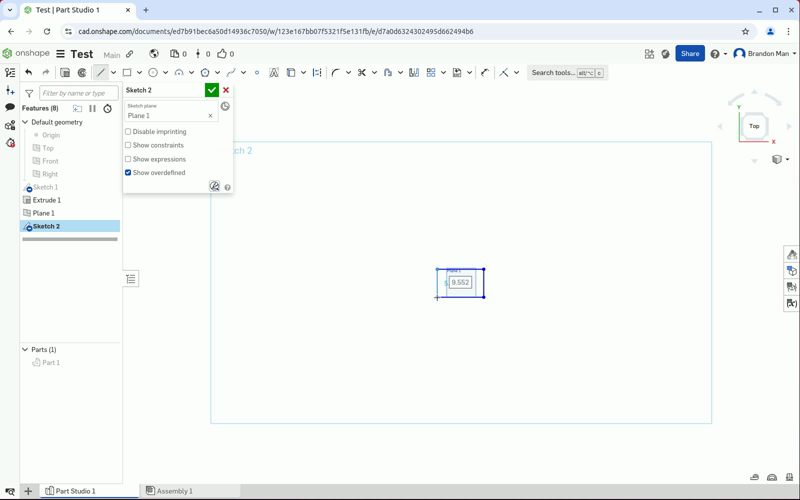
key_up(shift)
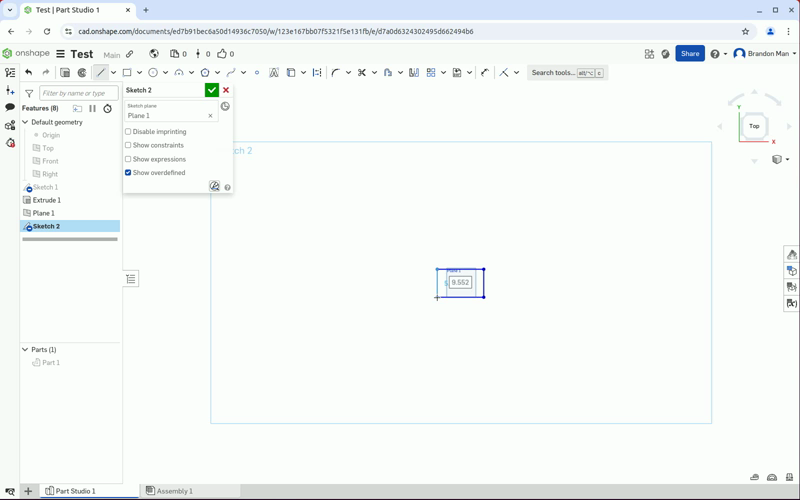
click(437, 297)
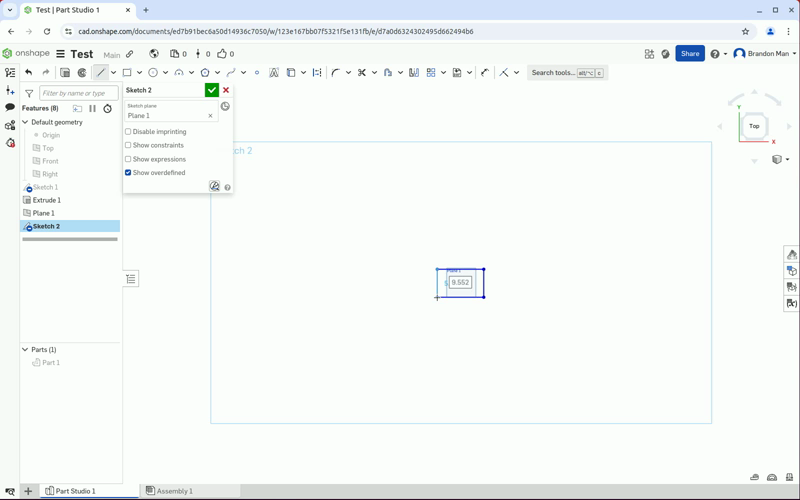
key(esc)
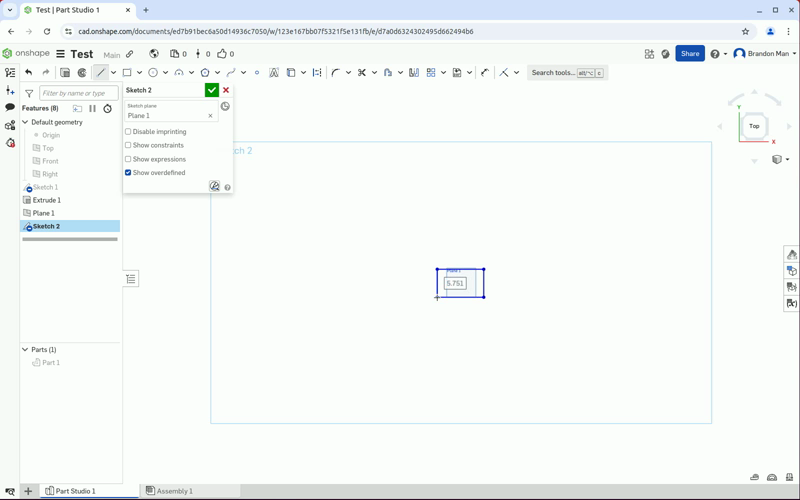
mouse_move(454, 286)
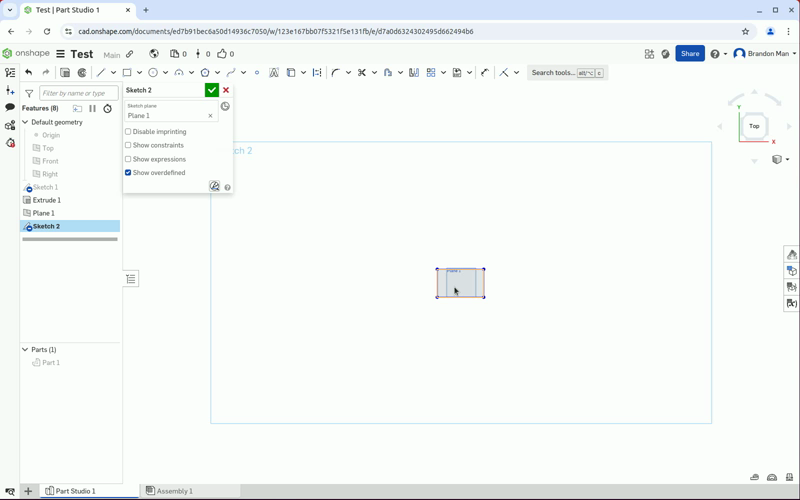
scroll(6)
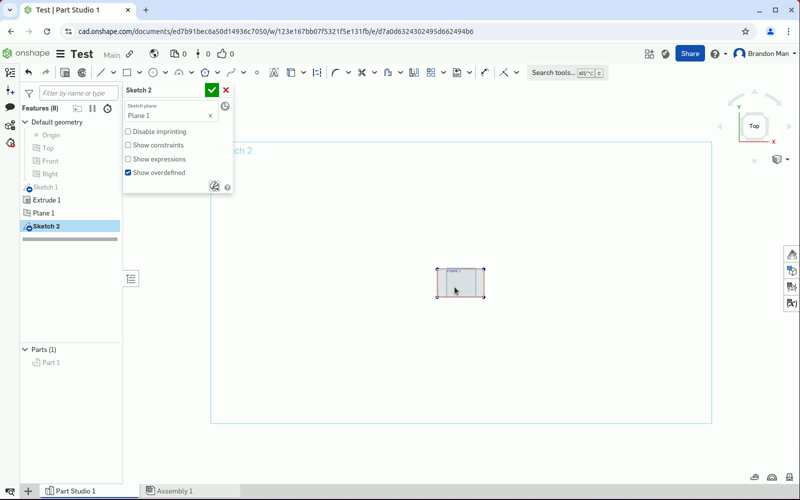
scroll(6)
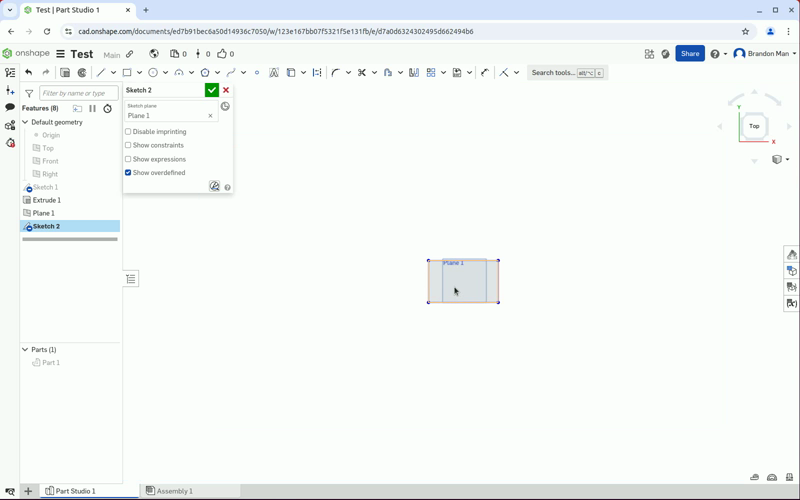
scroll(6)
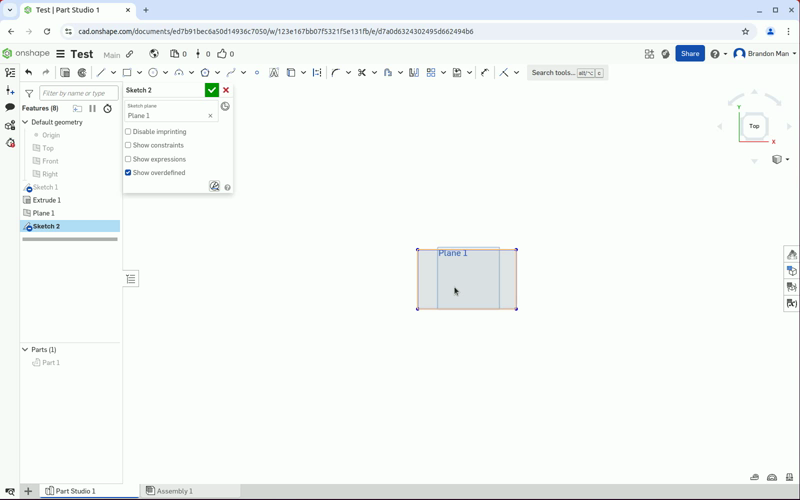
scroll(6)
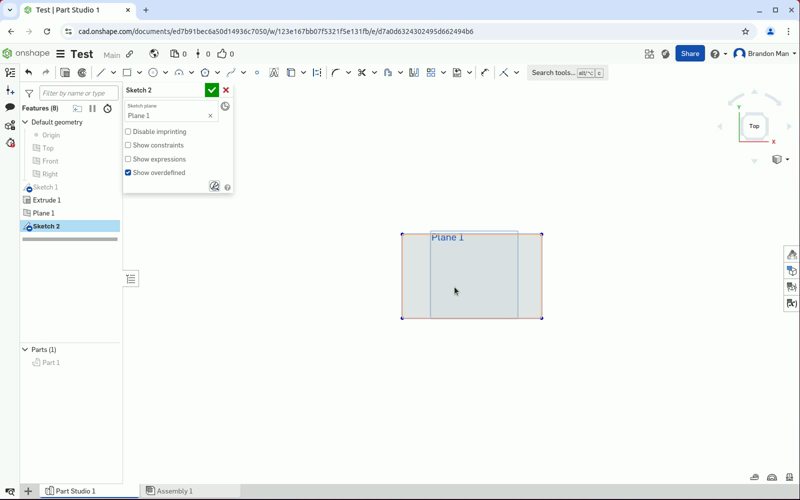
scroll(6)
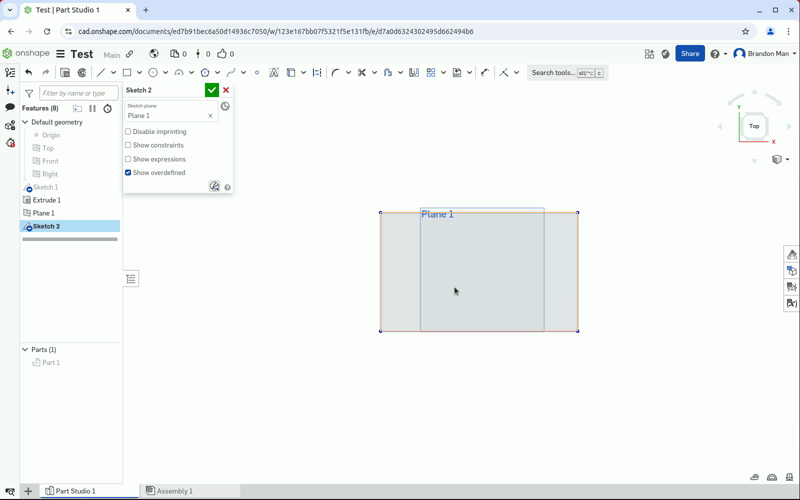
scroll(6)
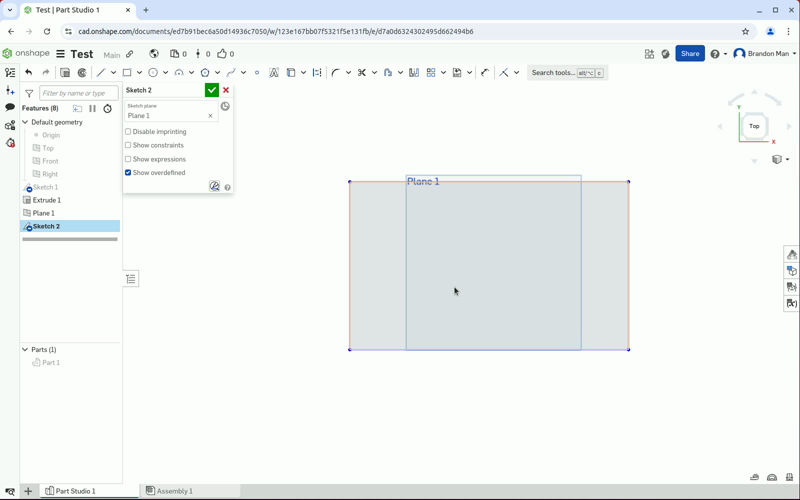
scroll(6)
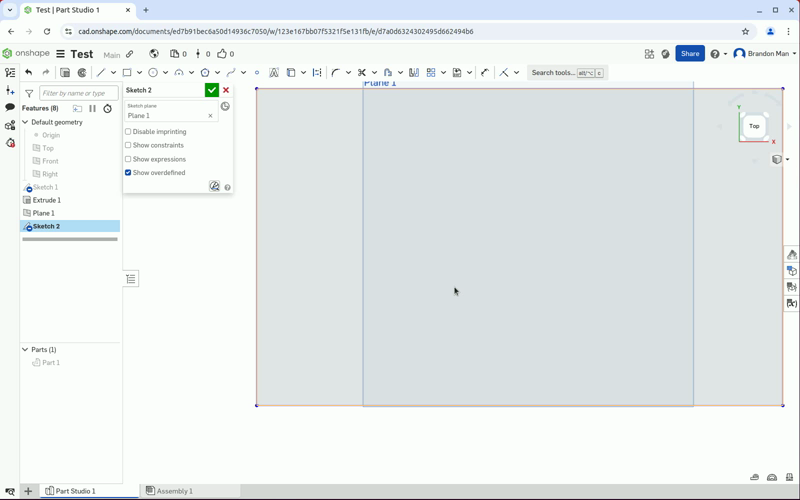
click(454, 286)
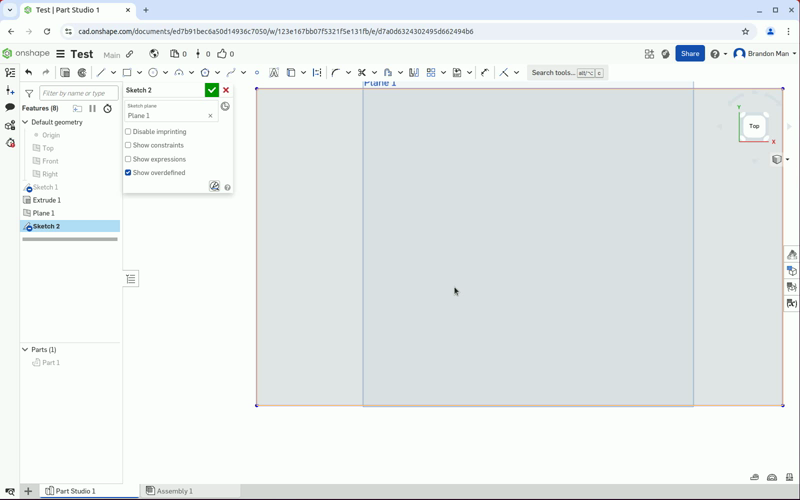
scroll(-6)
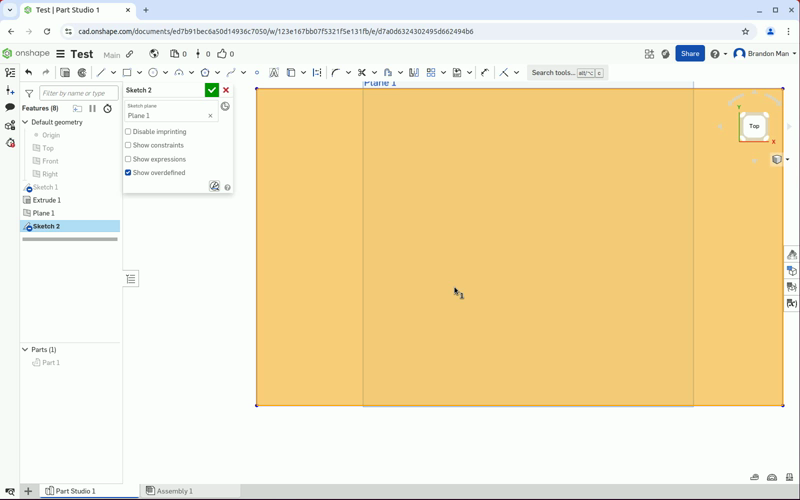
scroll(-6)
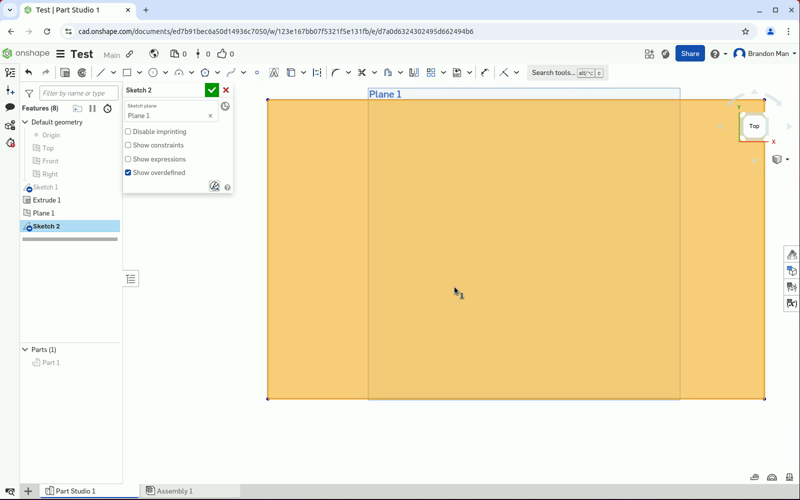
scroll(-6)
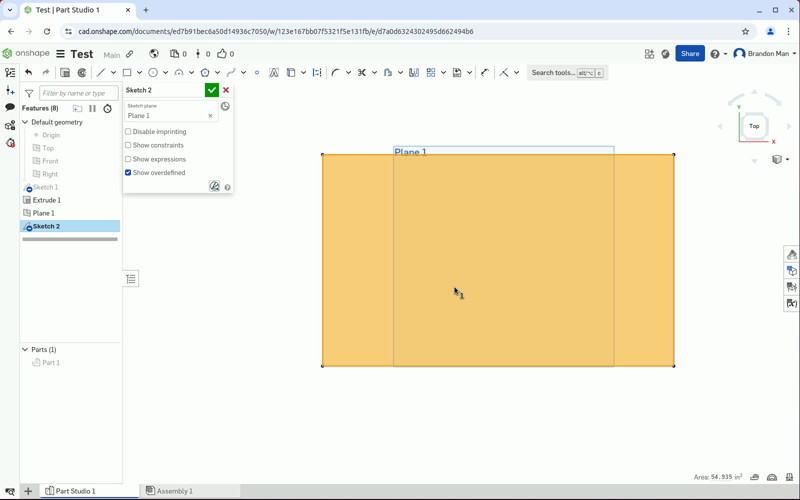
scroll(-6)
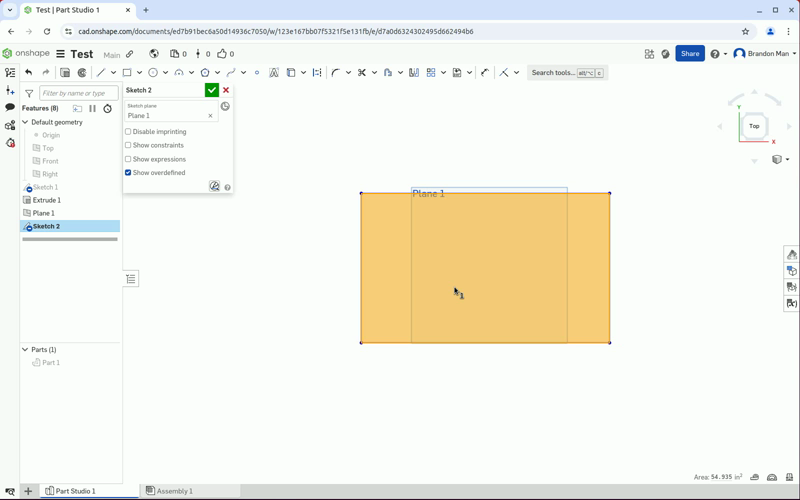
scroll(-6)
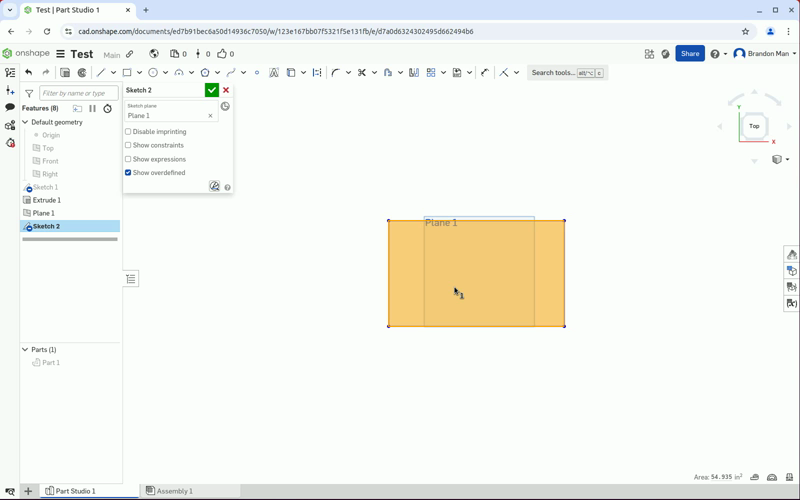
scroll(-6)
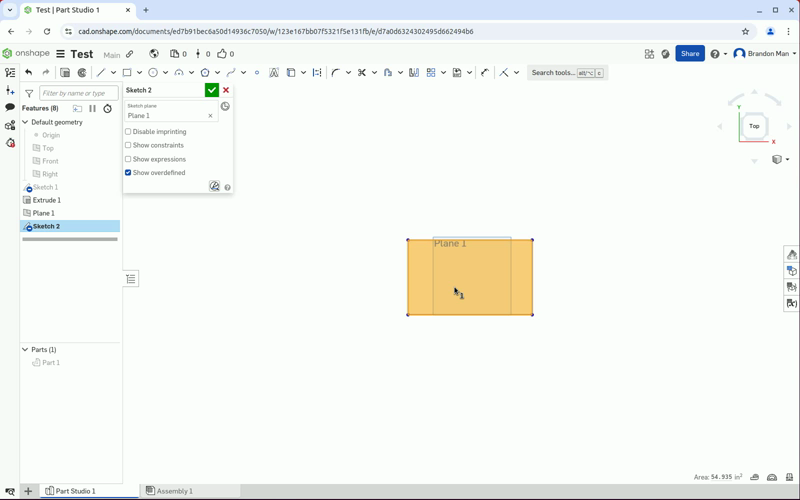
scroll(-6)
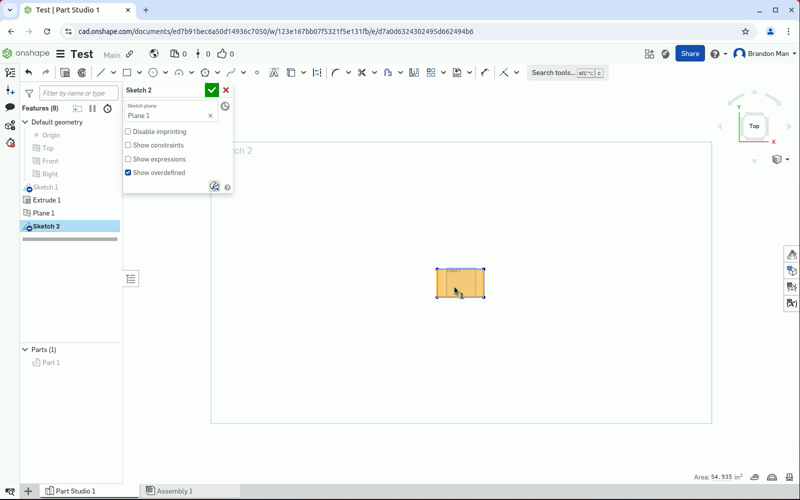
mouse_move(73, 352)
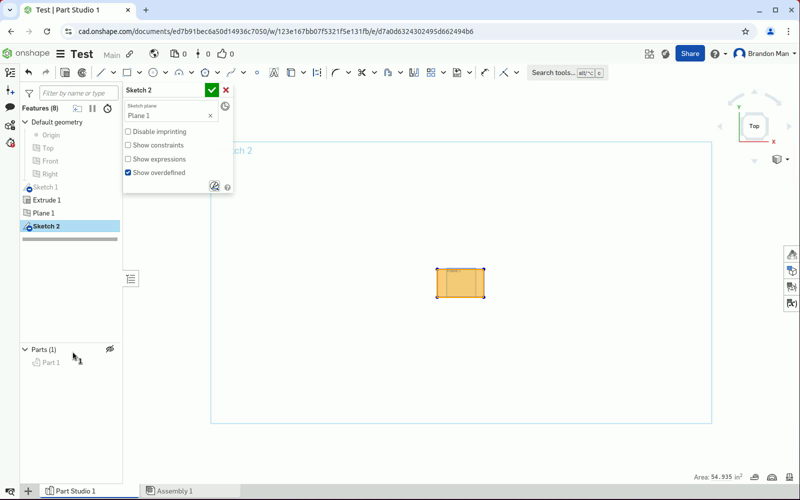
key(shift+y)
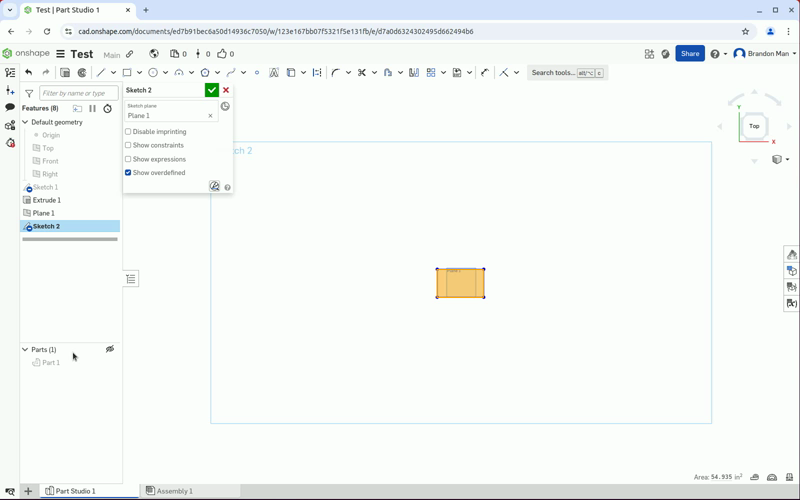
key(shift+e)
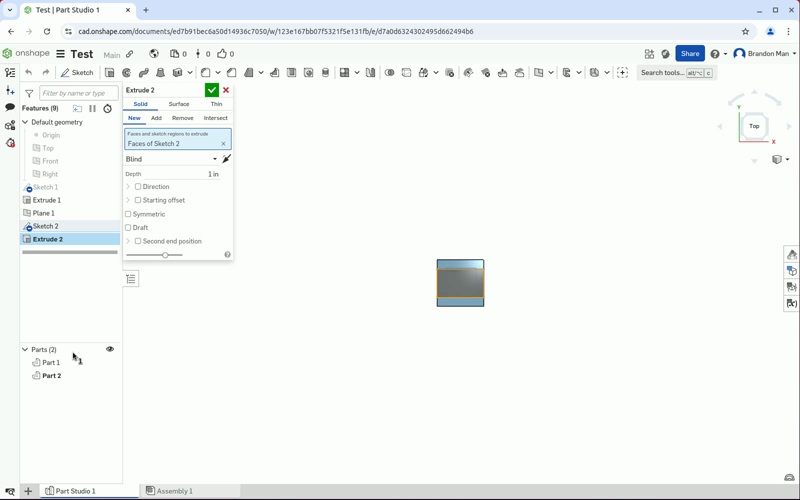
mouse_move(143, 106)
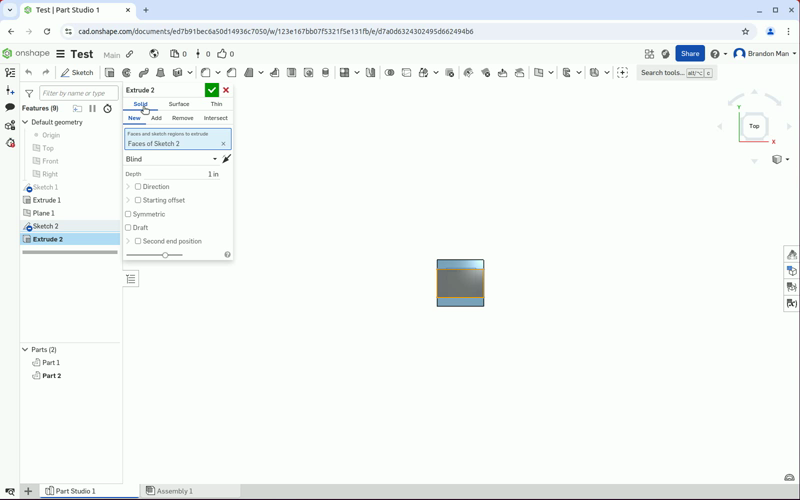
click(143, 106)
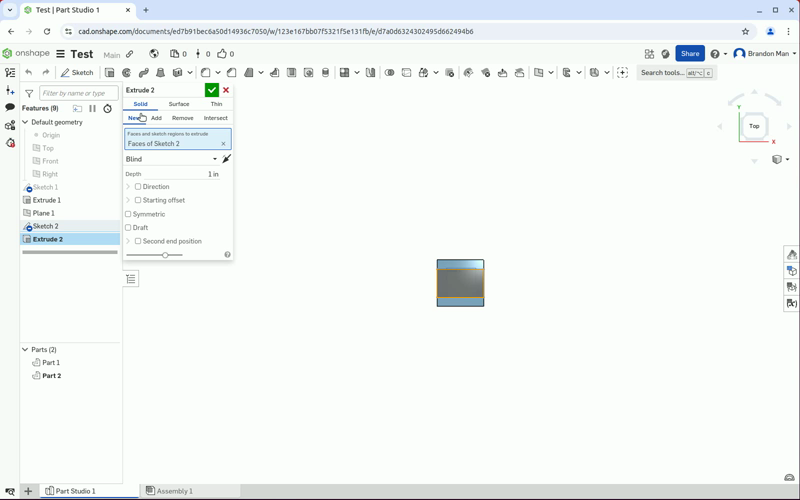
mouse_move(137, 120)
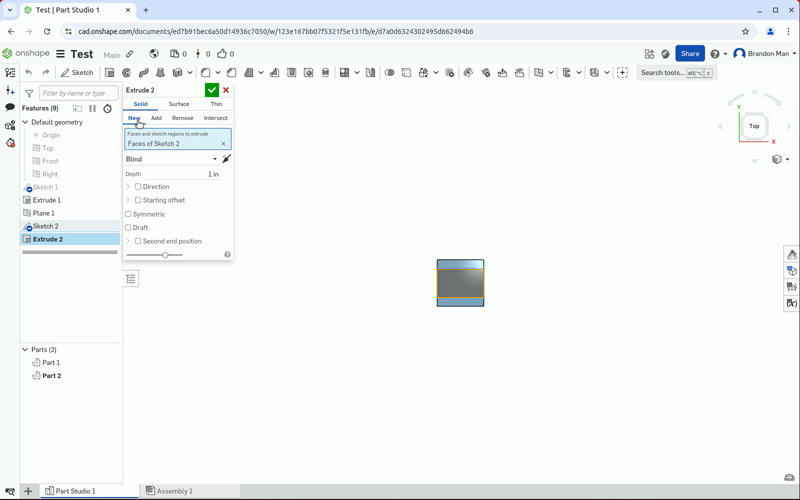
click(137, 120)
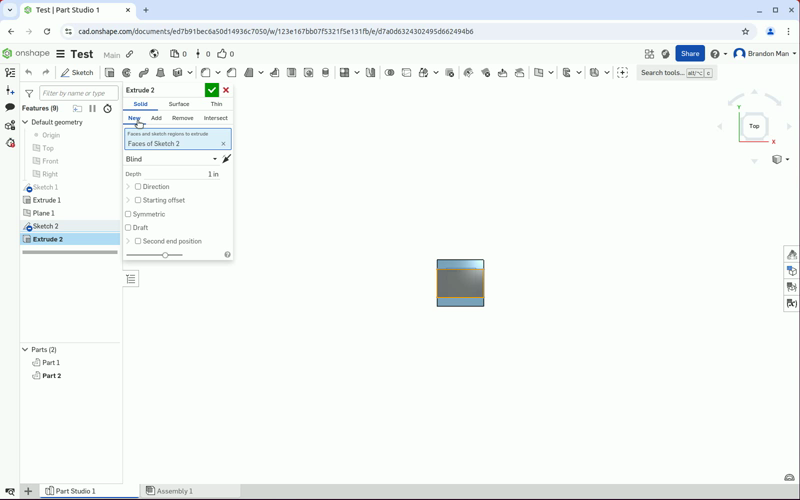
key(tab, 4)
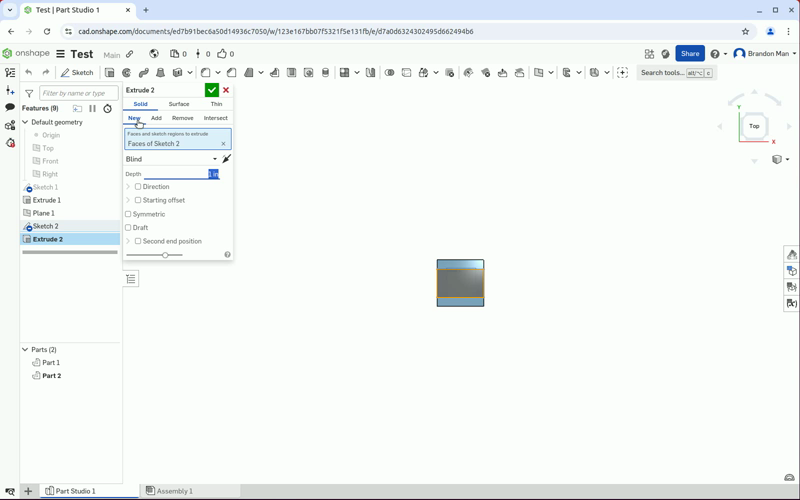
text(22.627)
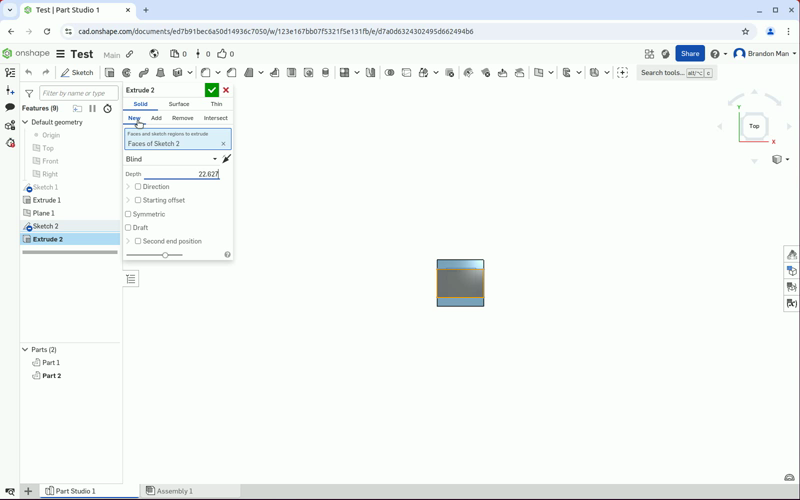
key(enter)
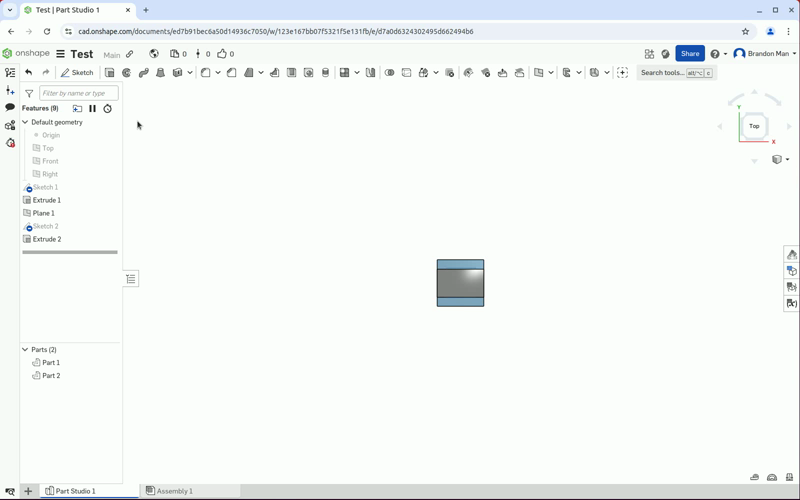
key(shift+h)
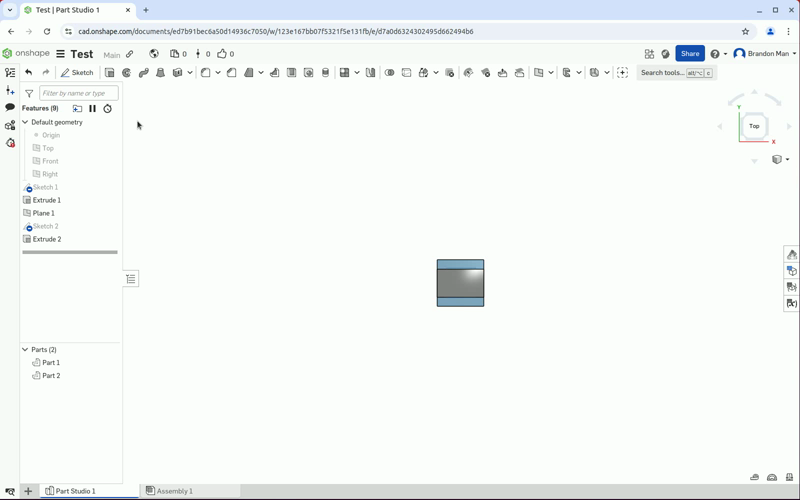
key(shift+h)
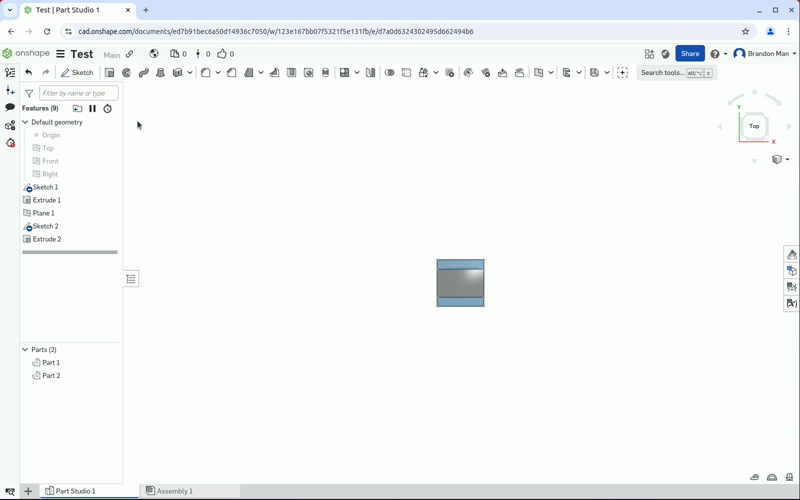
key(shift+7)
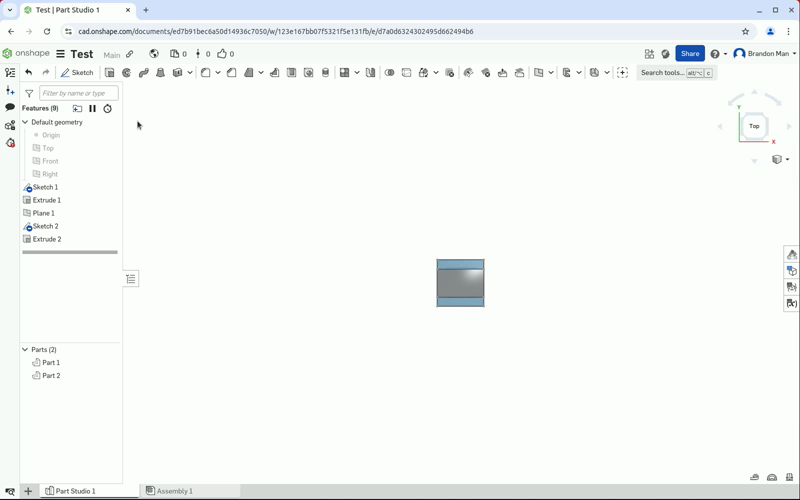
key(up, 3)
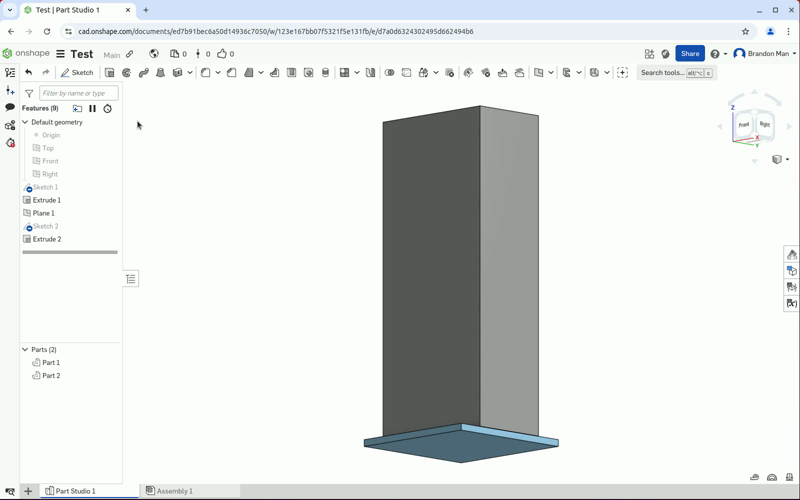
key(left, 3)
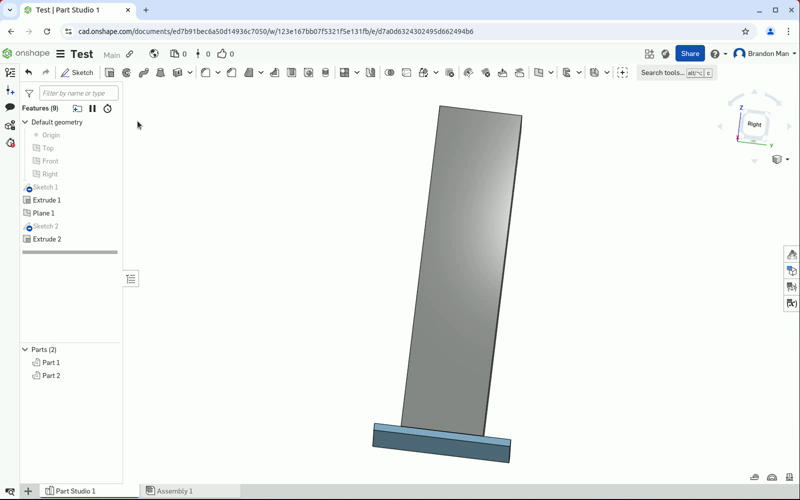
key(right, 3)
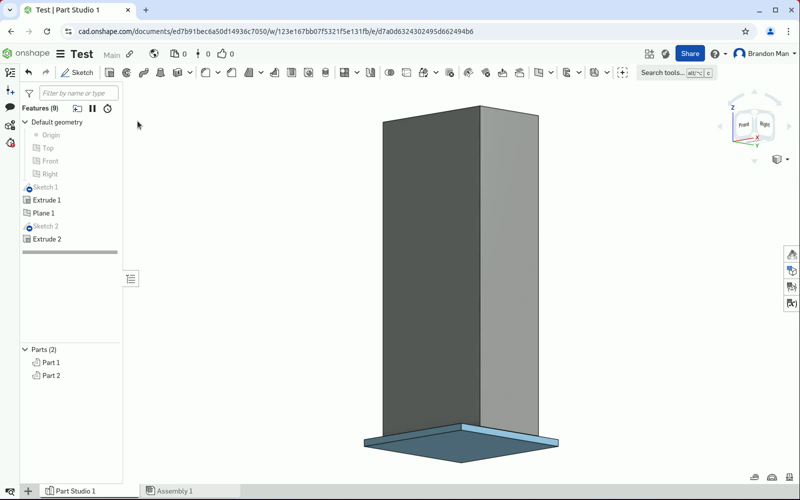
key(down, 3)
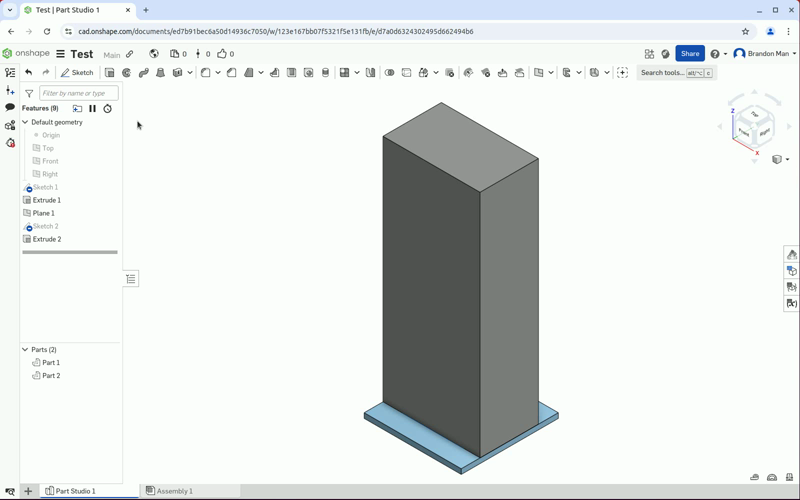
mouse_move(73, 189)
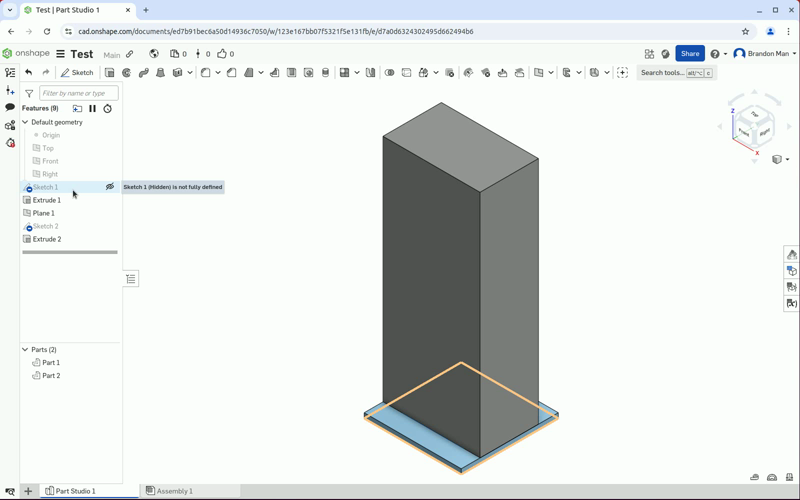
click(73, 189)